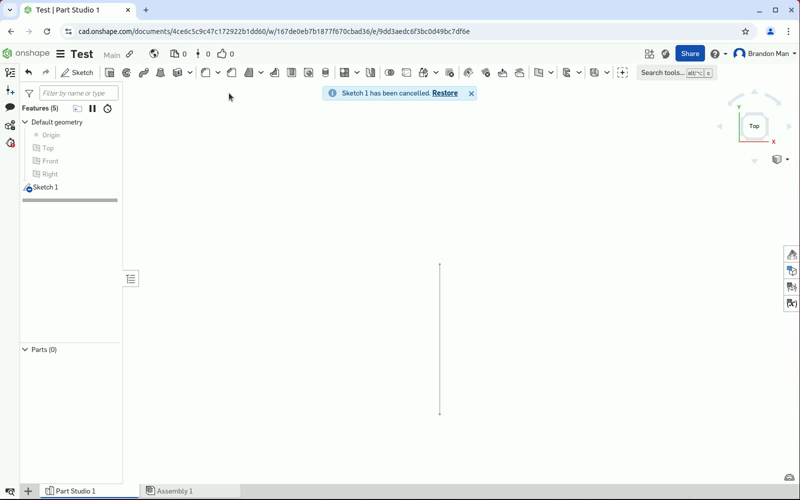
key(shift+h)
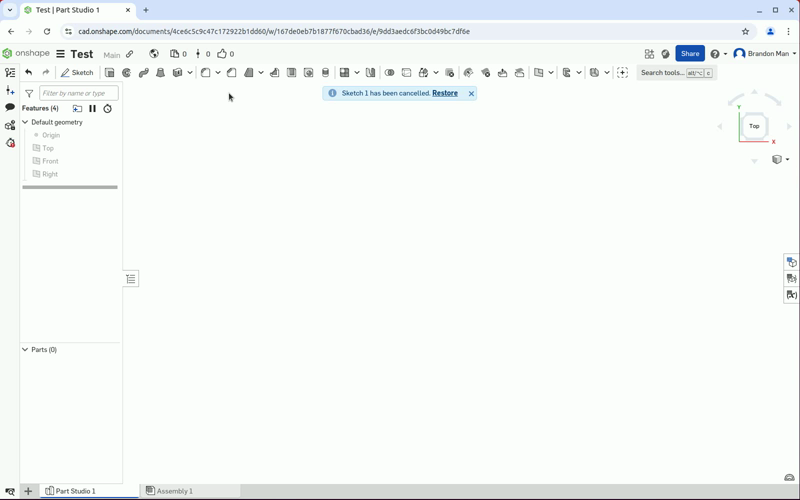
mouse_move(73, 352)
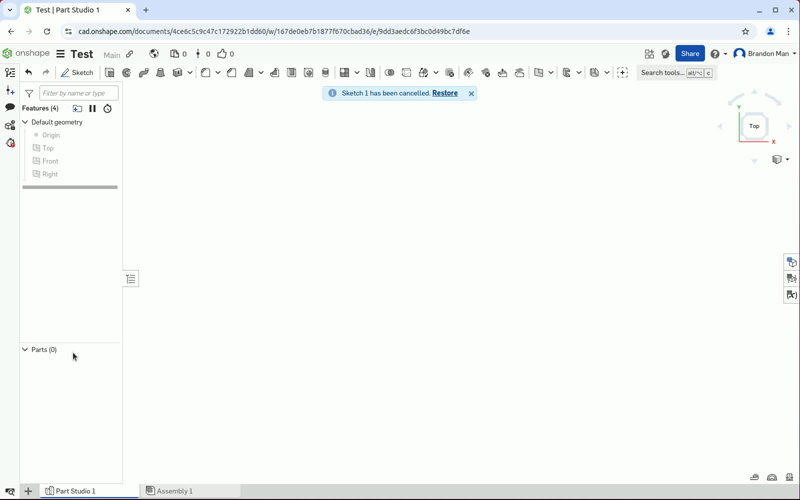
key(y)
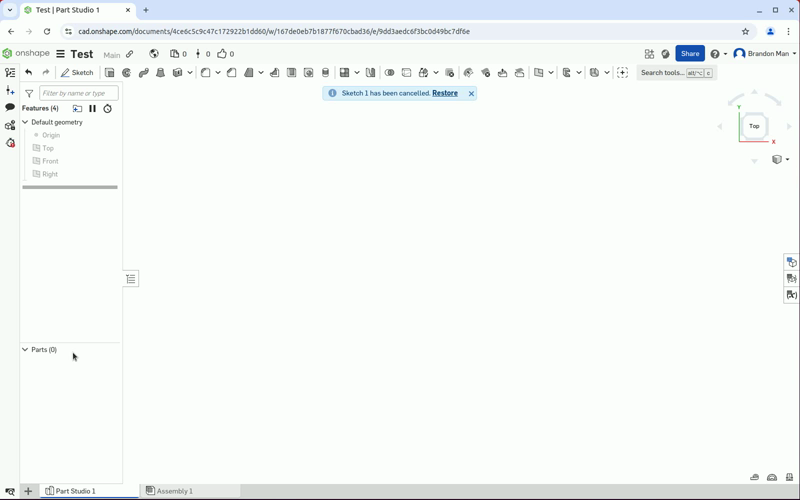
key(shift+p)
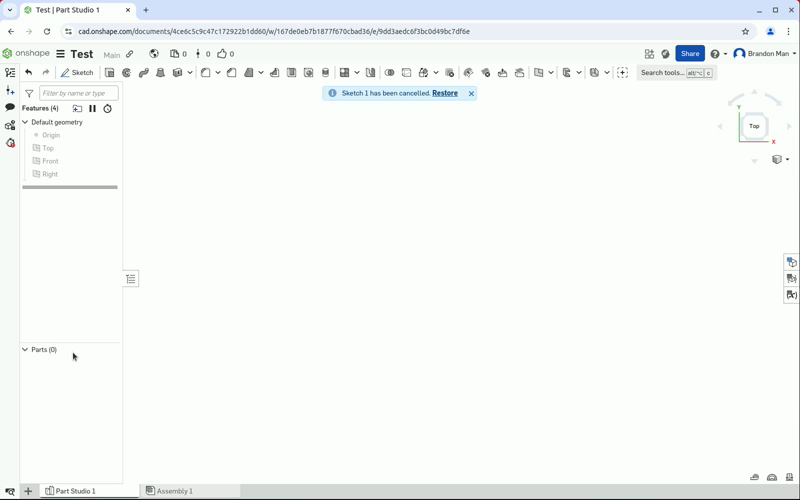
key(space)
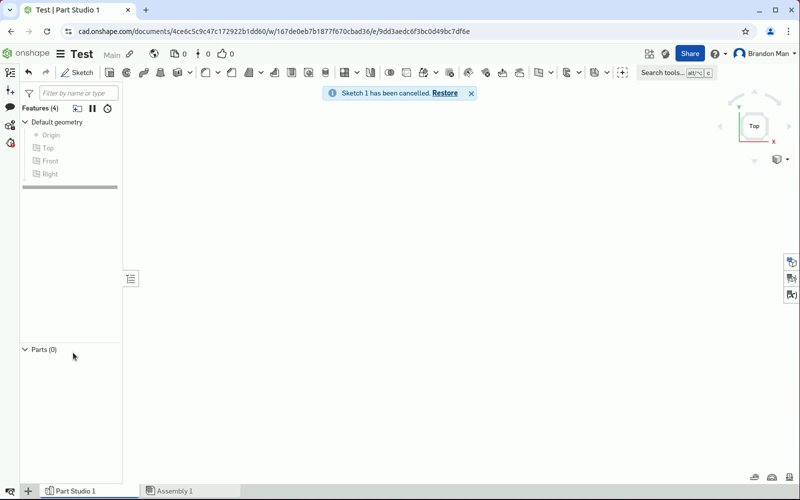
key_down(shift)
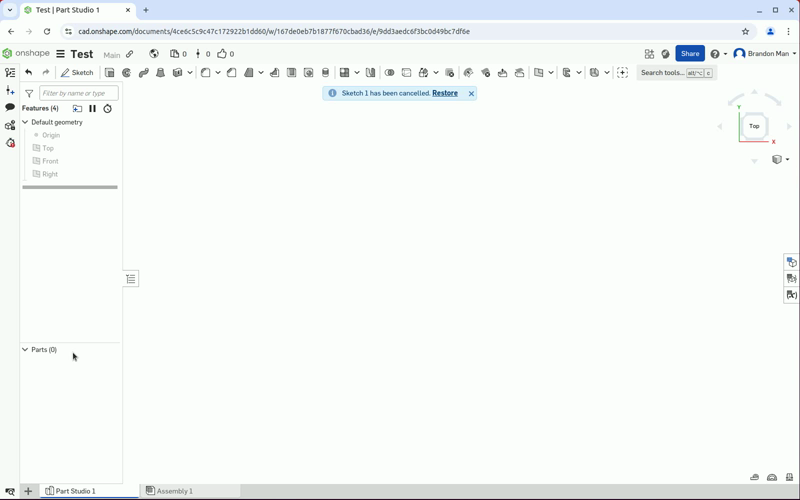
key(up)
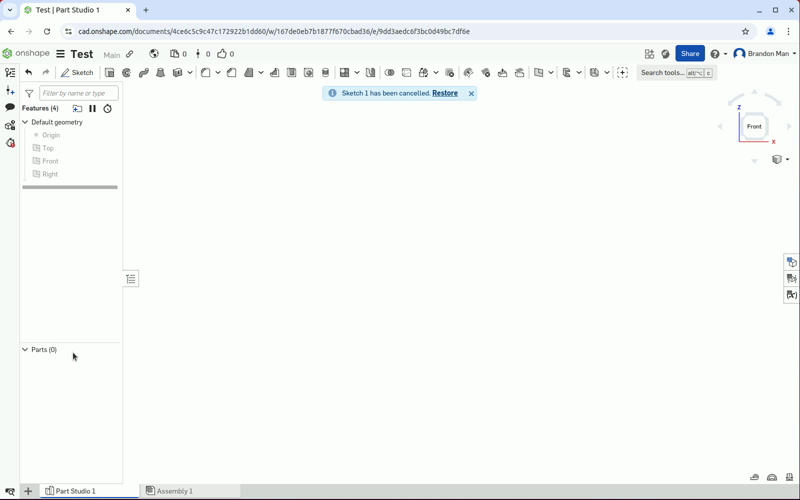
key_up(shift)
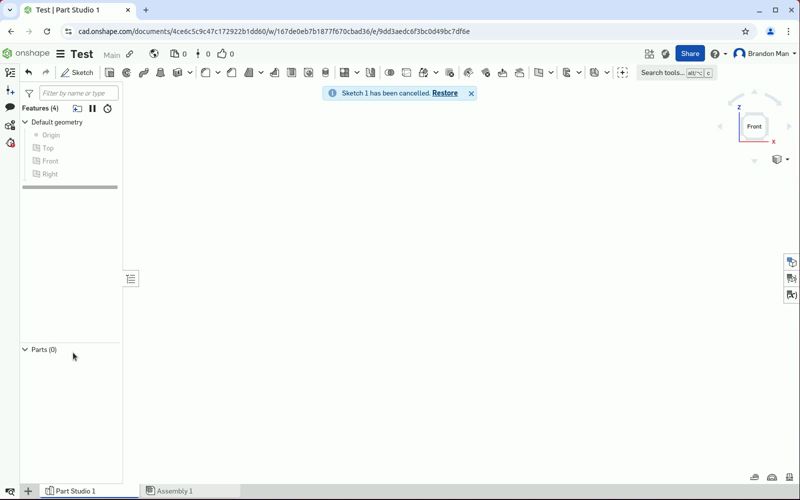
mouse_move(73, 352)
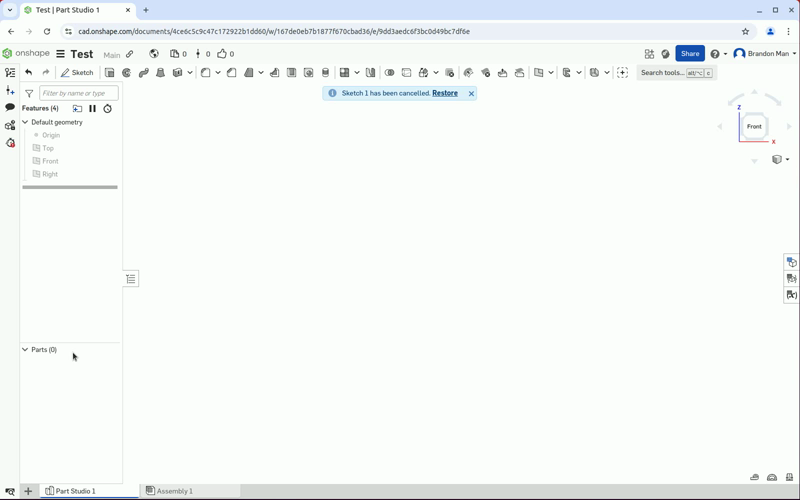
key(shift+y)
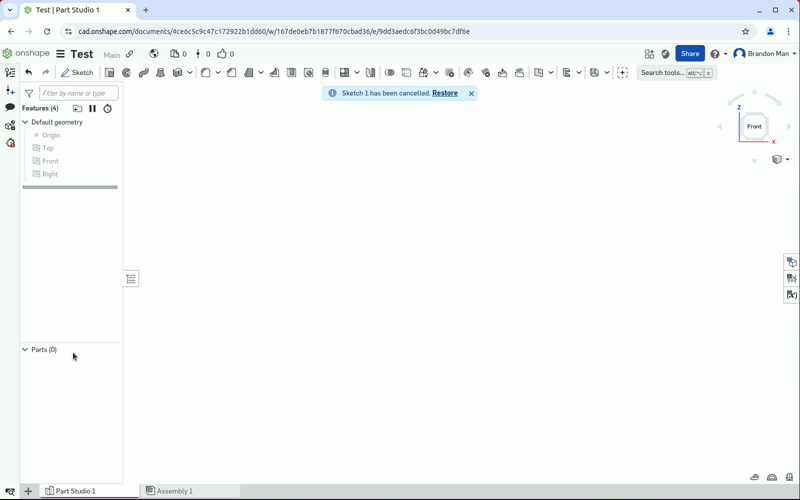
key(shift+s)
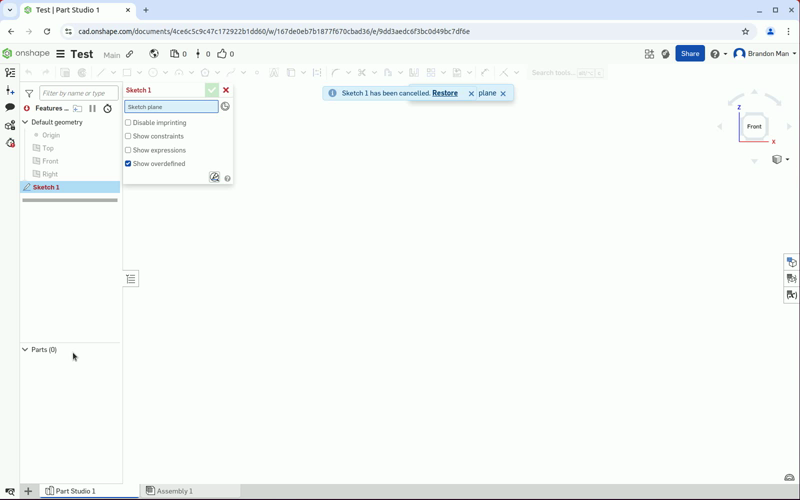
mouse_move(73, 163)
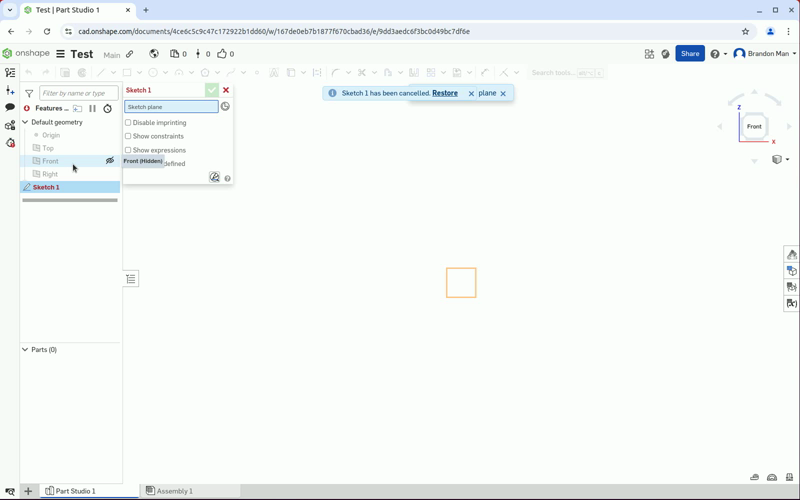
click(73, 163)
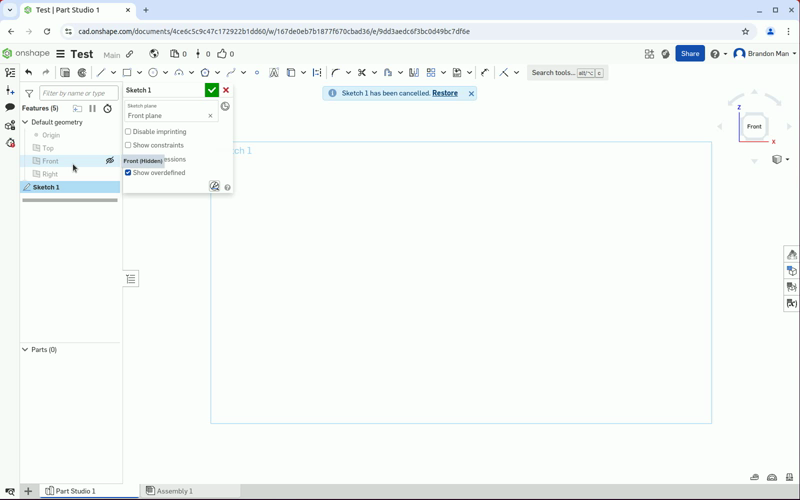
mouse_move(73, 352)
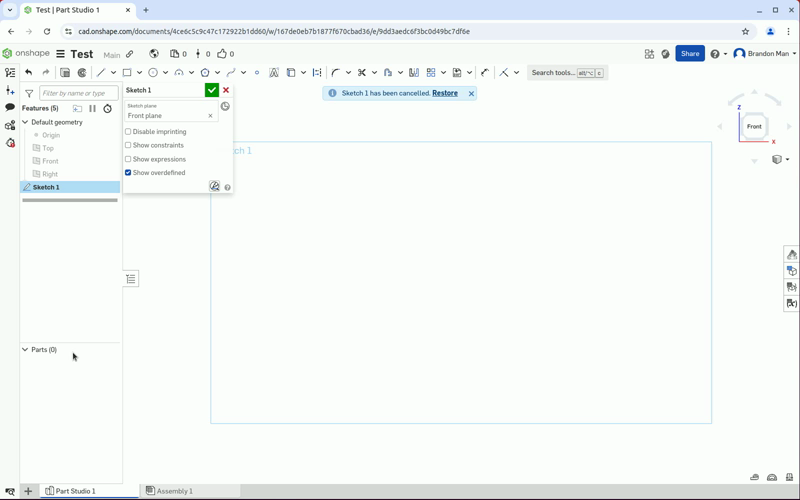
key(y)
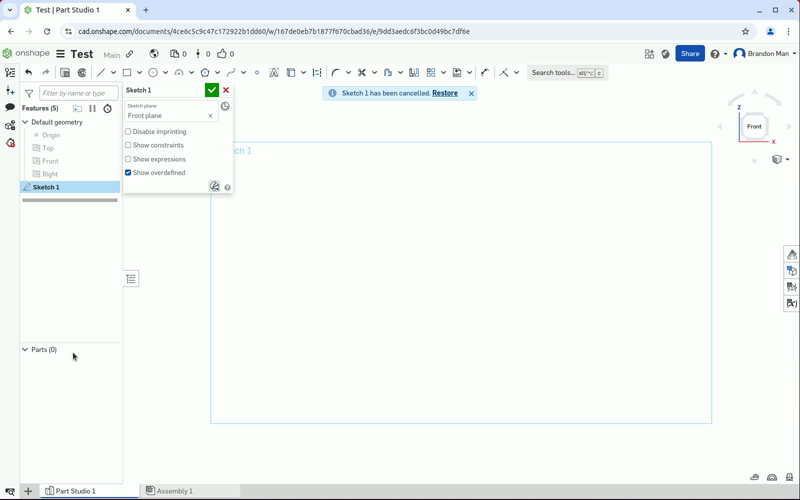
key(c)
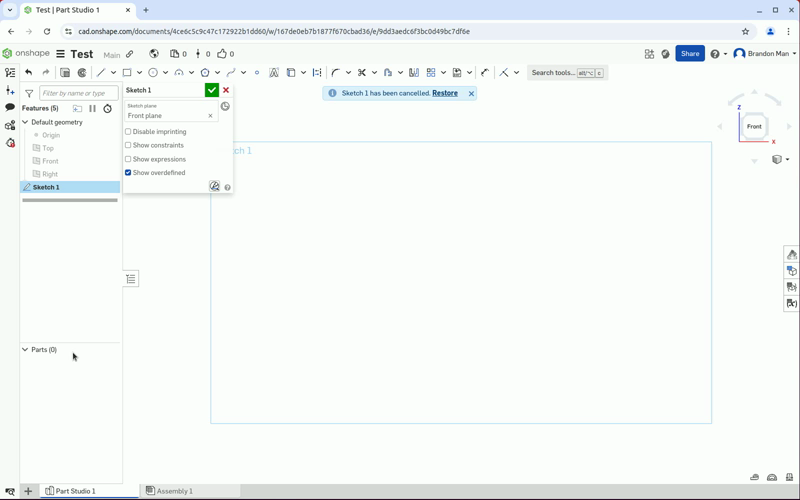
key_down(shift)
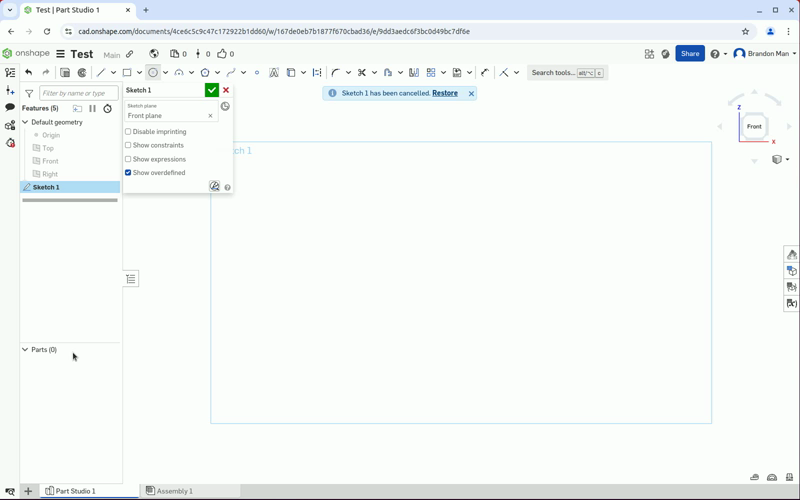
mouse_move(429, 282)
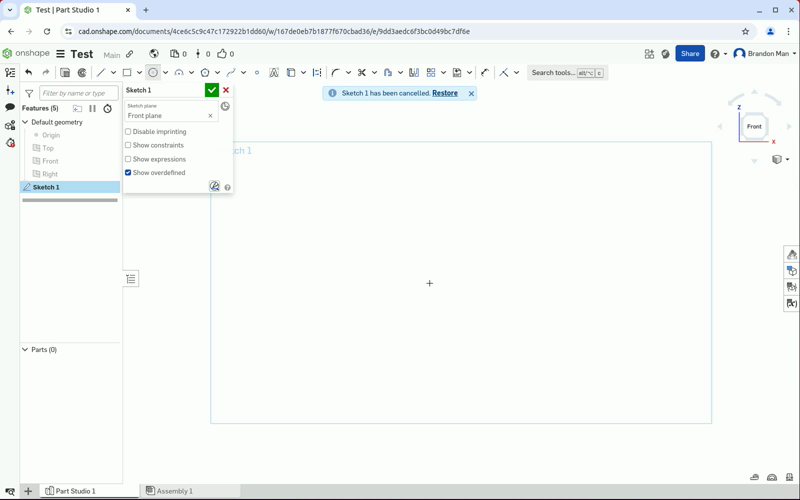
click(429, 282)
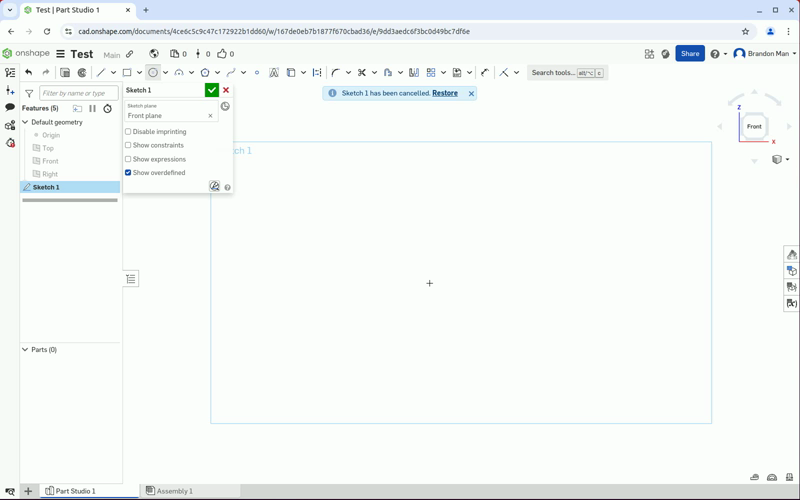
key_up(shift)
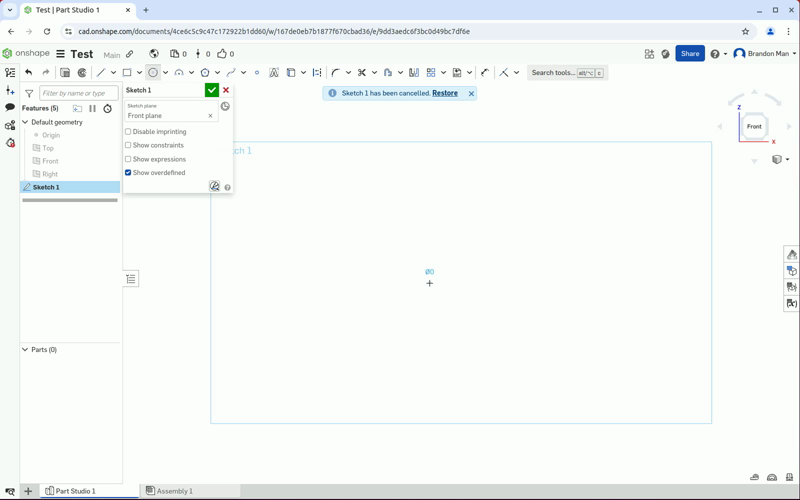
mouse_move(448, 282)
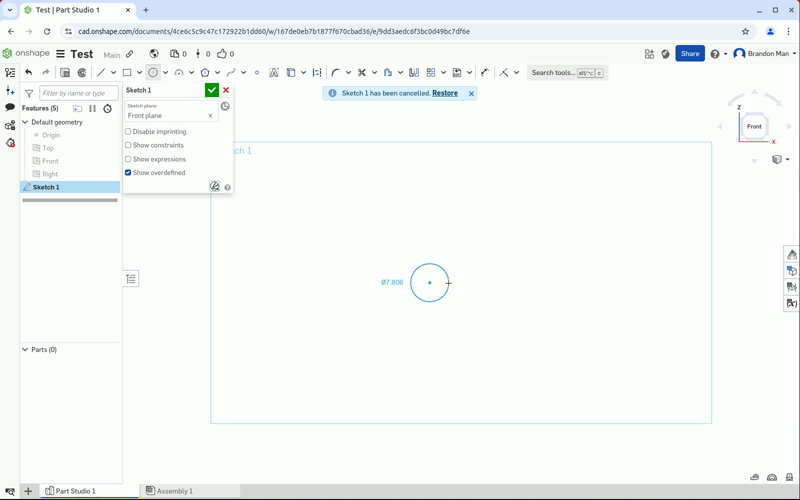
click(448, 282)
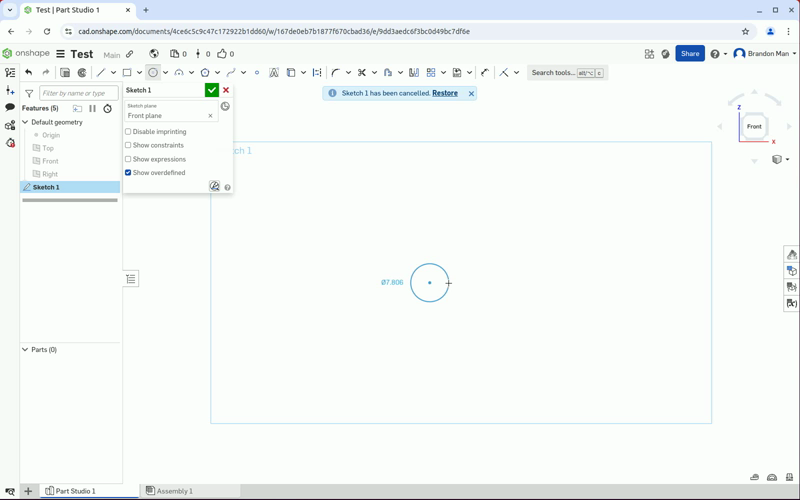
key(esc)
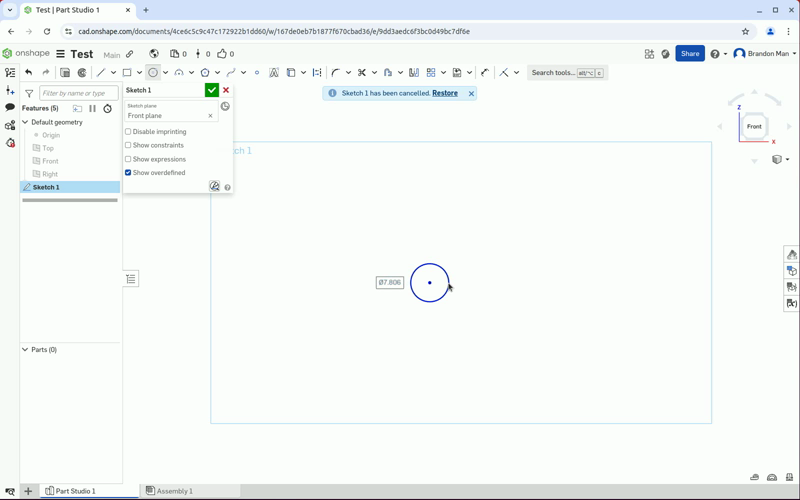
key(c)
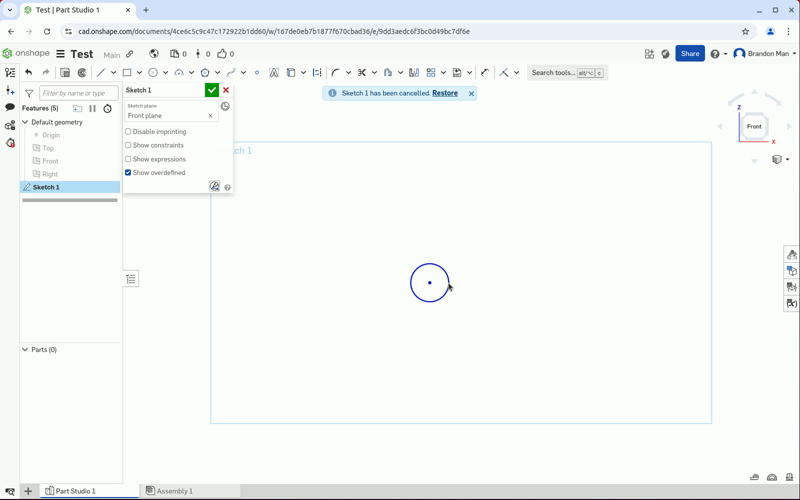
key_down(shift)
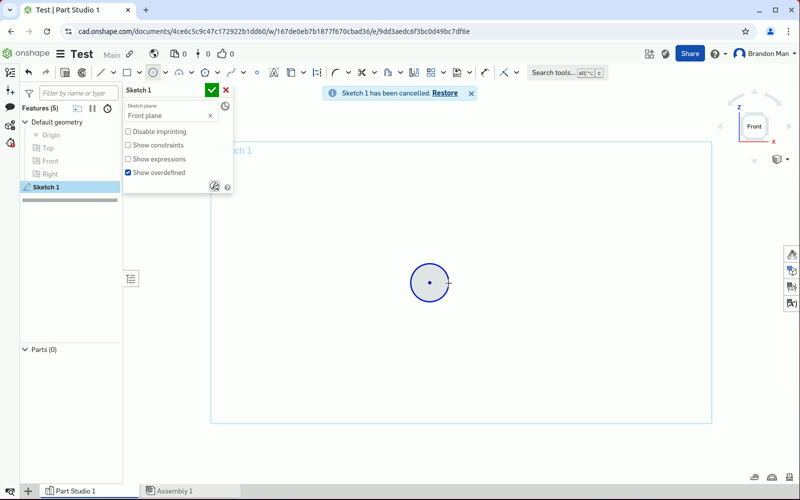
mouse_move(429, 282)
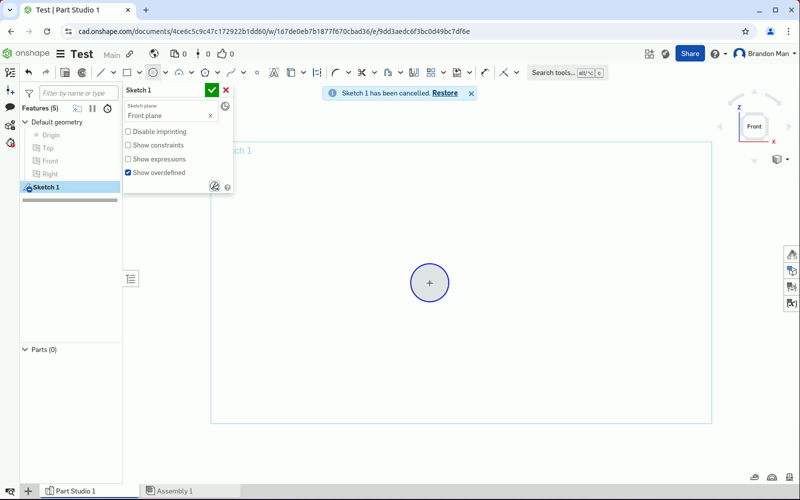
click(429, 282)
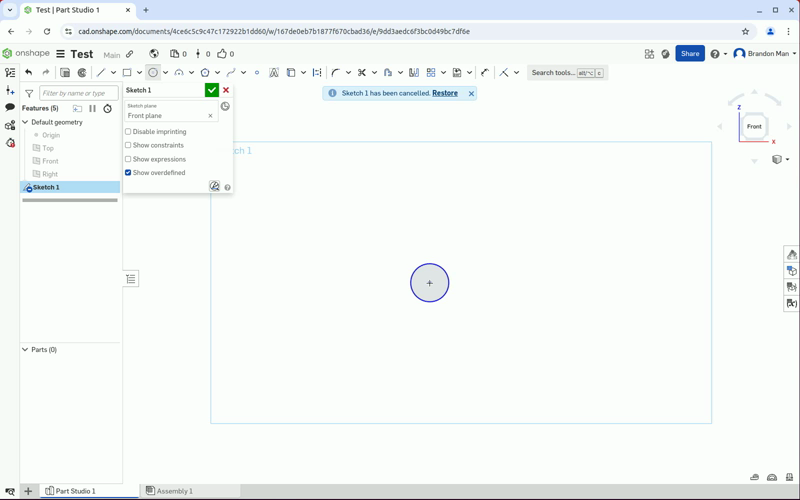
key_up(shift)
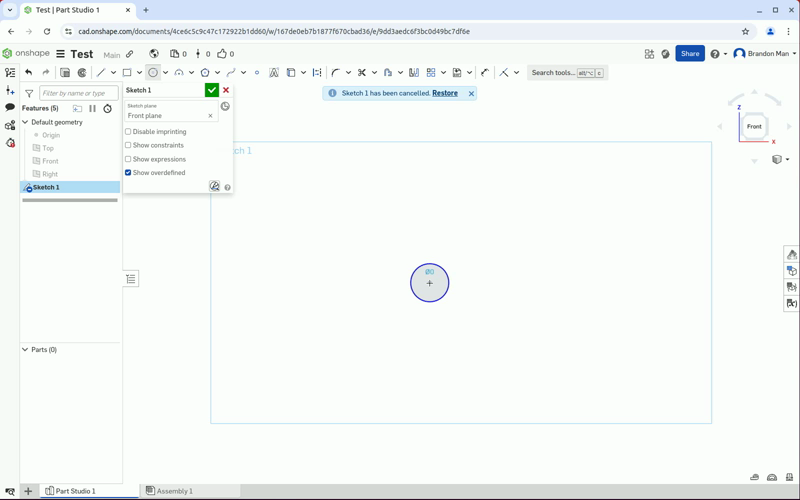
mouse_move(438, 282)
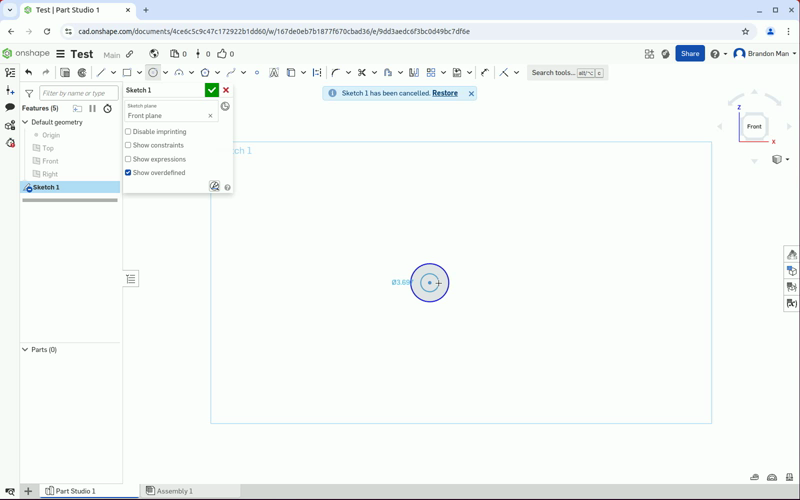
click(438, 282)
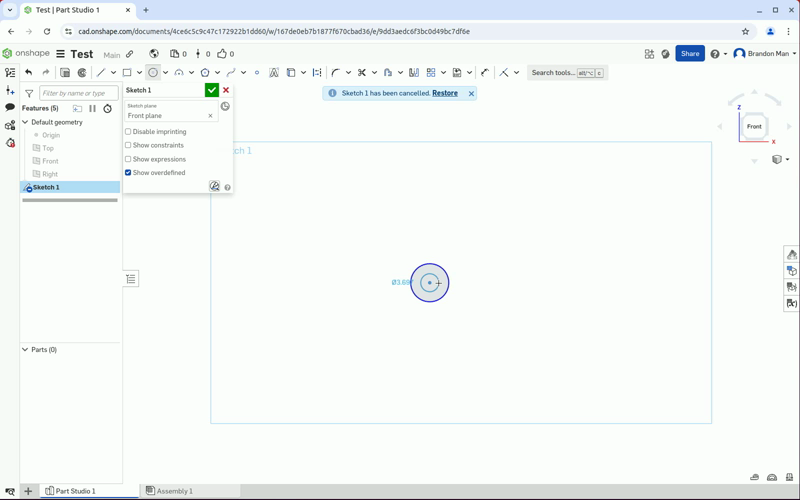
key(esc)
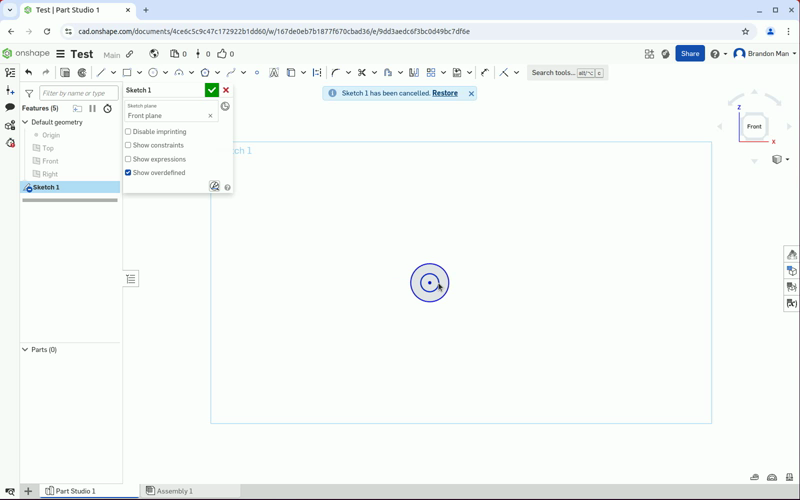
mouse_move(417, 287)
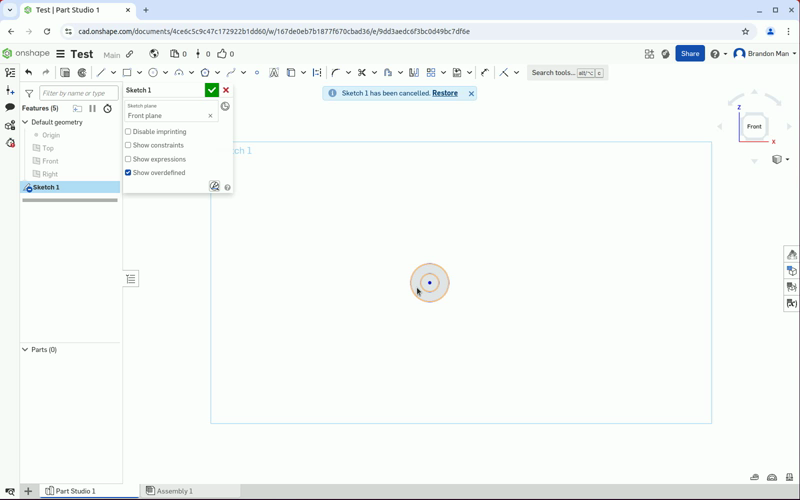
scroll(6)
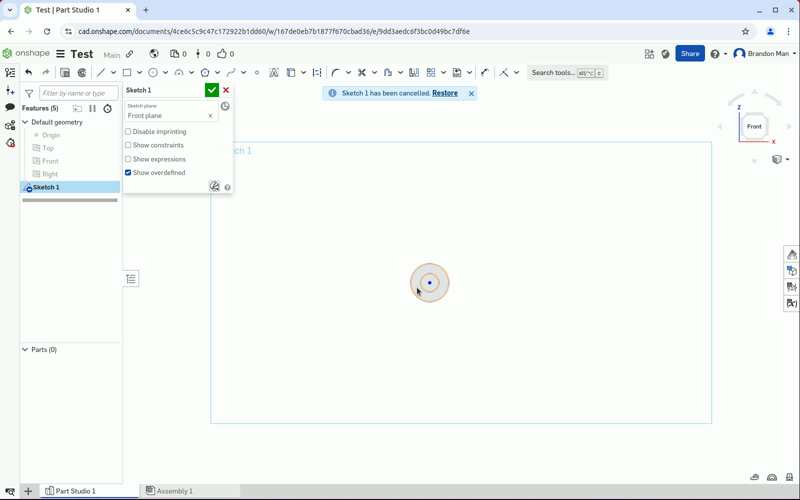
scroll(6)
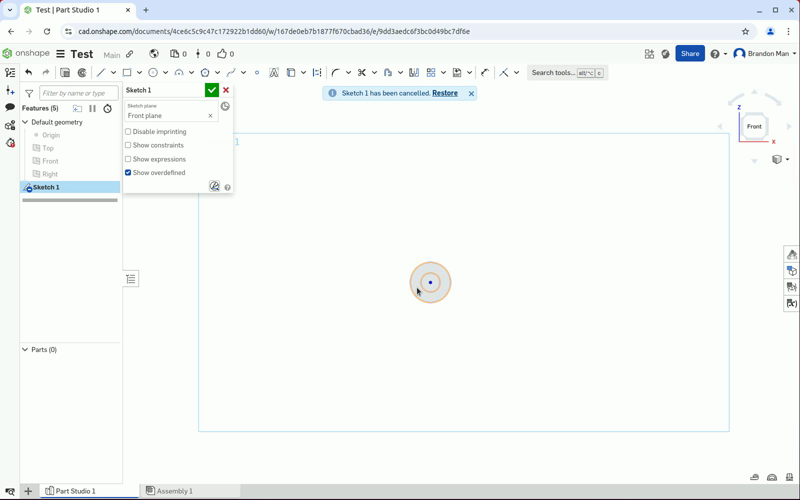
scroll(6)
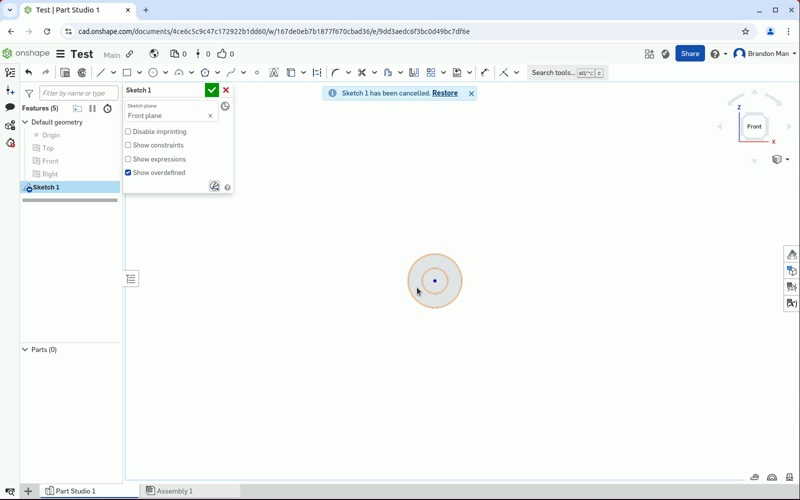
scroll(6)
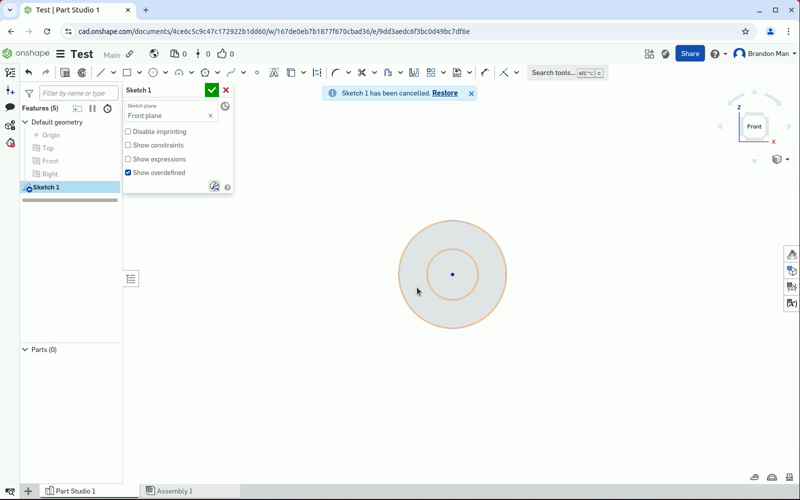
scroll(6)
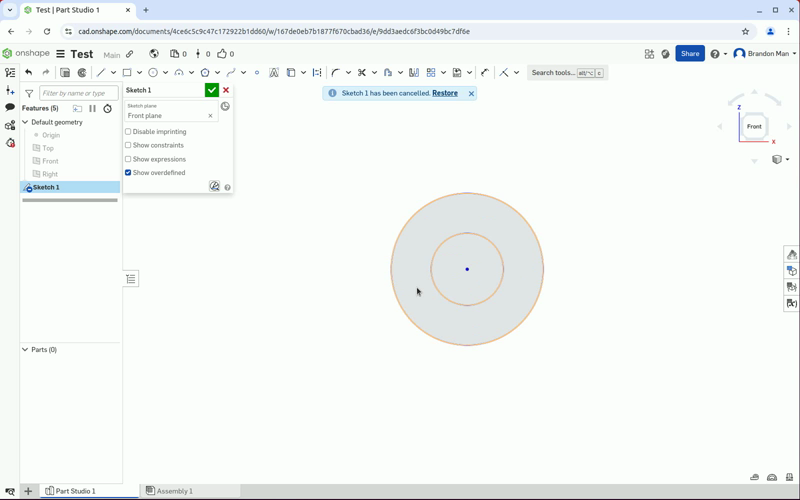
scroll(6)
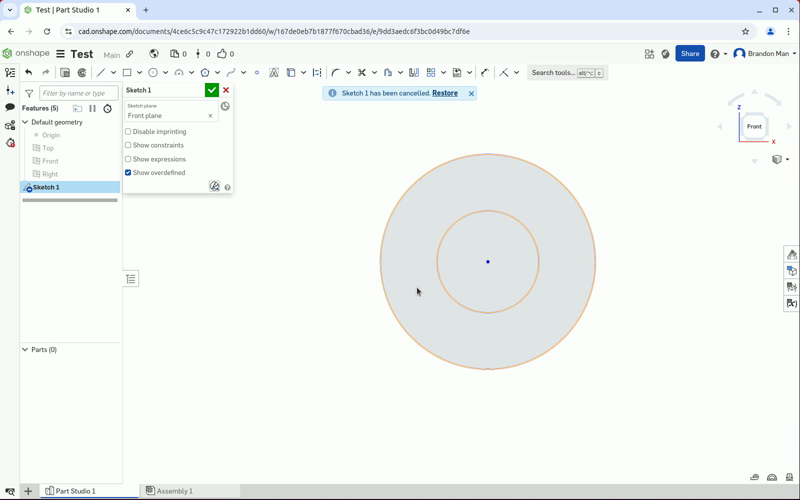
scroll(6)
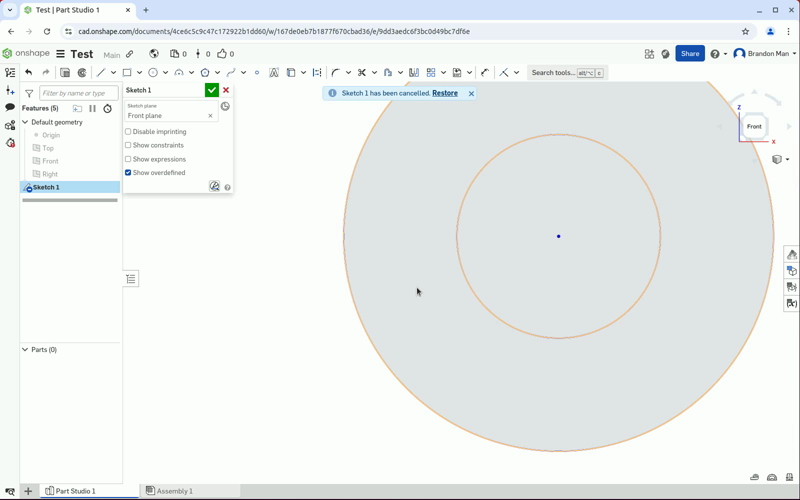
click(417, 287)
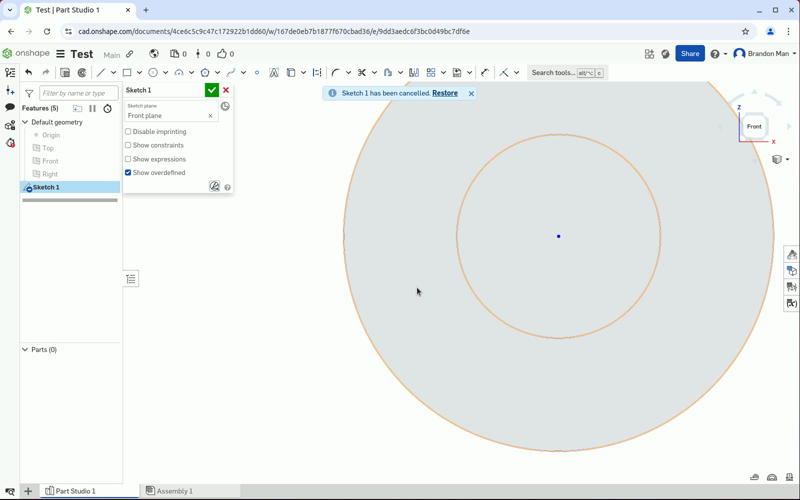
scroll(-6)
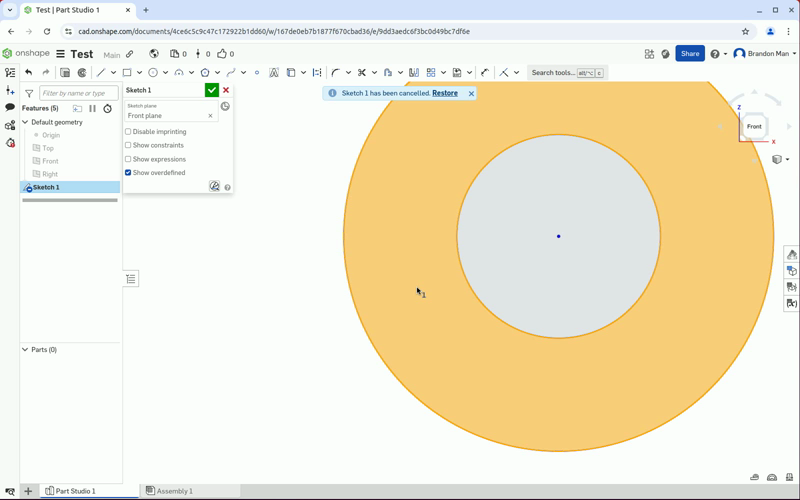
scroll(-6)
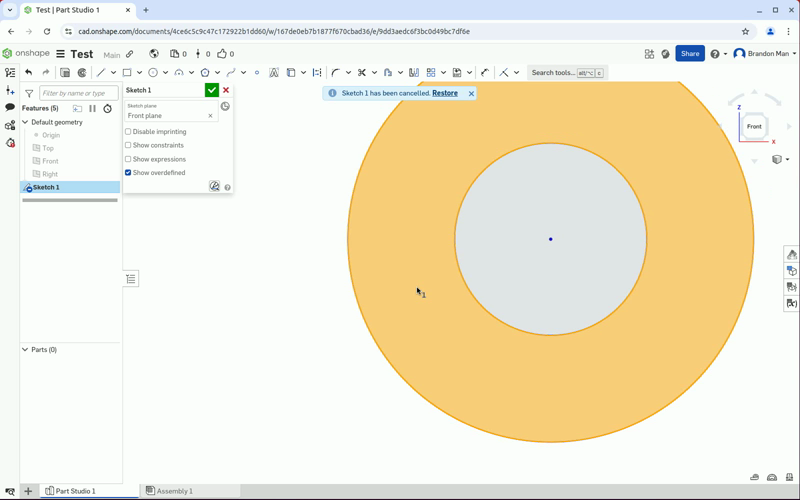
scroll(-6)
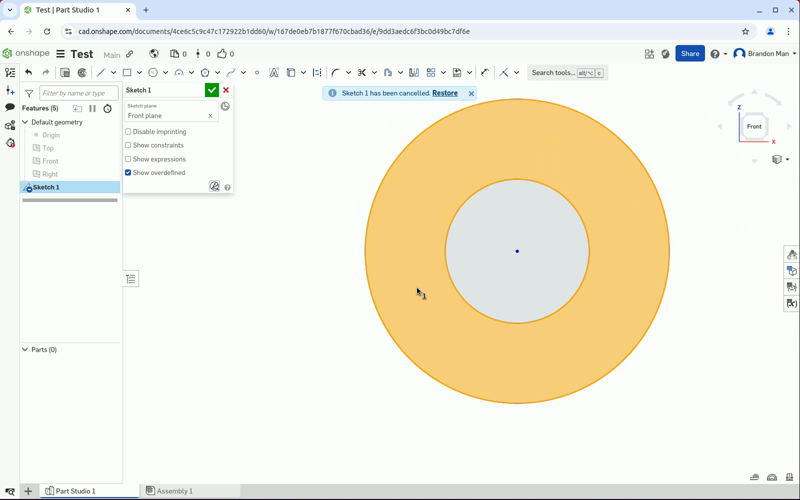
scroll(-6)
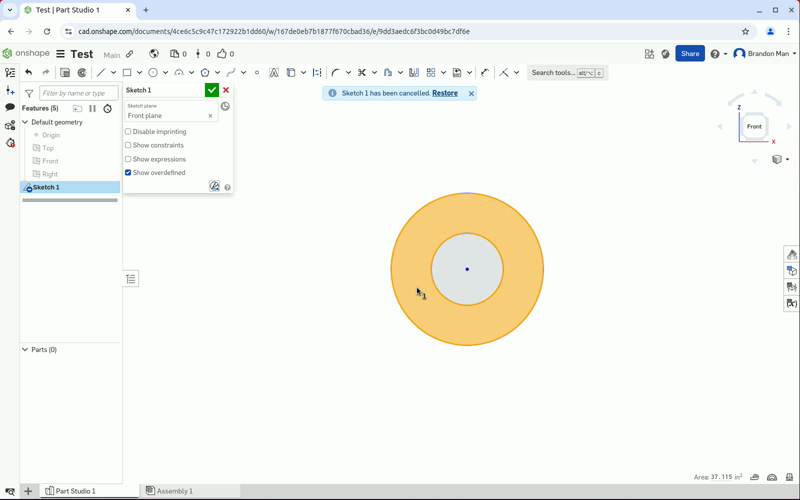
scroll(-6)
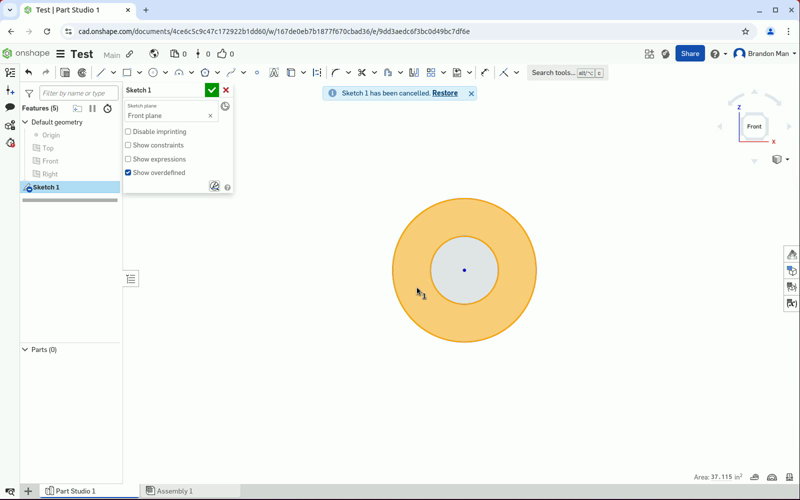
scroll(-6)
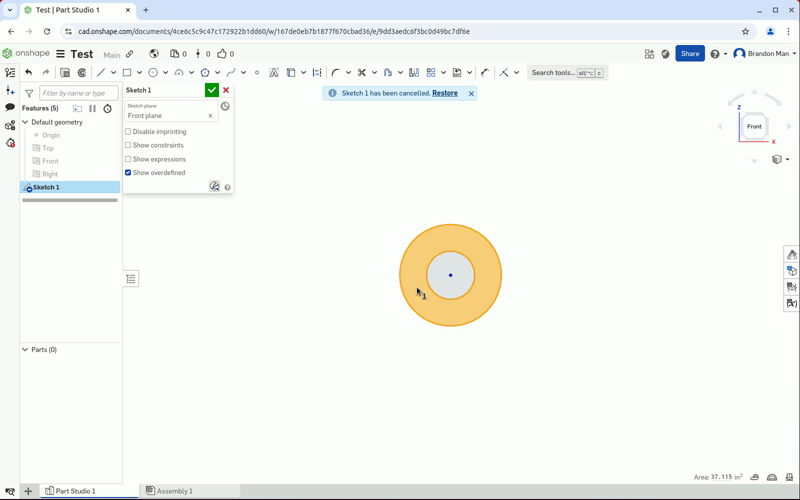
scroll(-6)
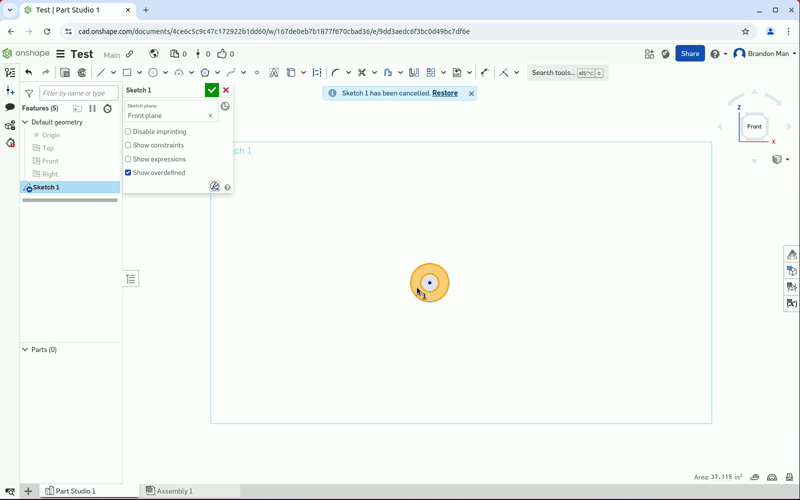
mouse_move(73, 352)
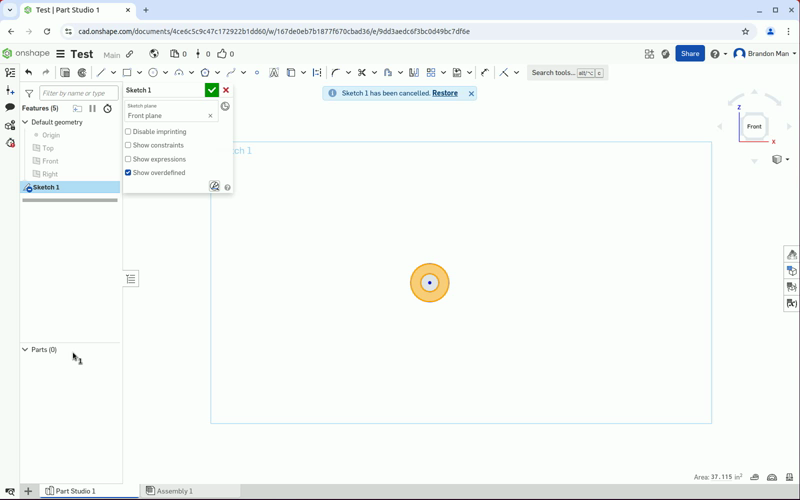
key(shift+y)
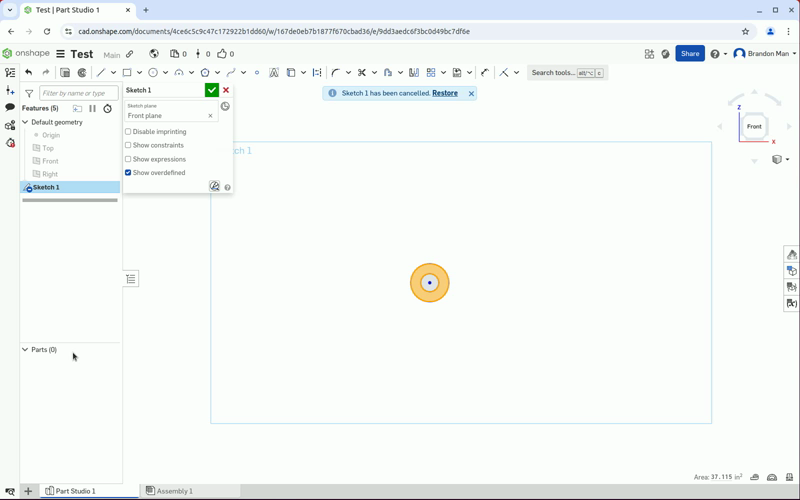
key(shift+e)
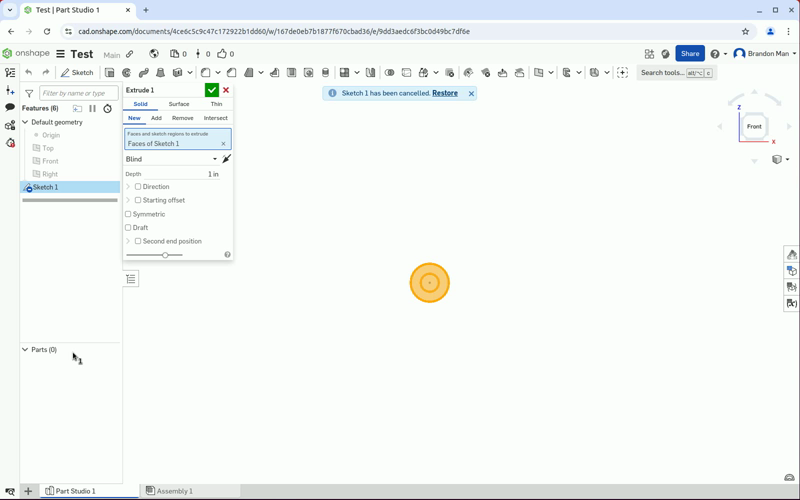
mouse_move(143, 106)
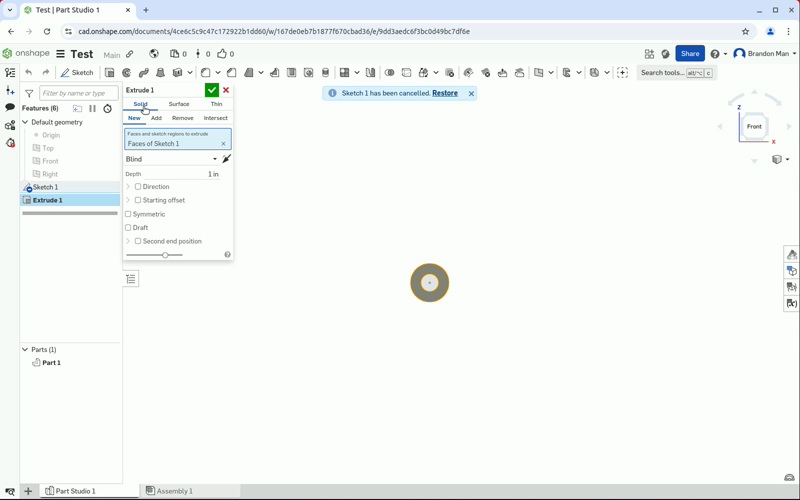
click(143, 106)
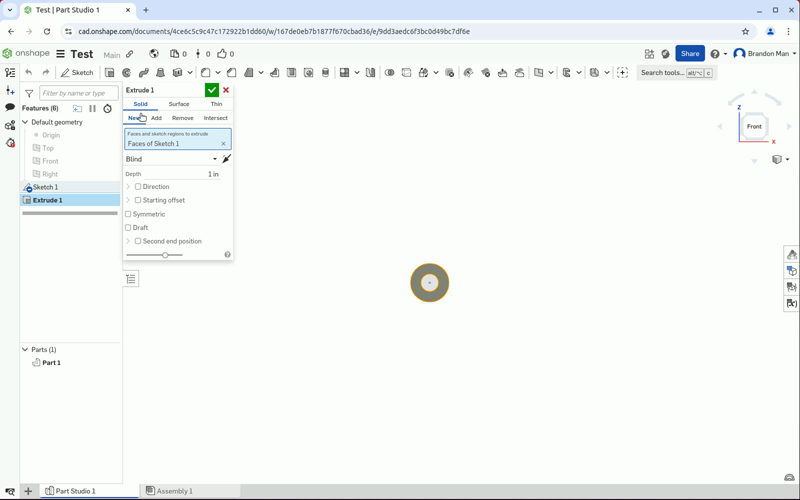
mouse_move(137, 120)
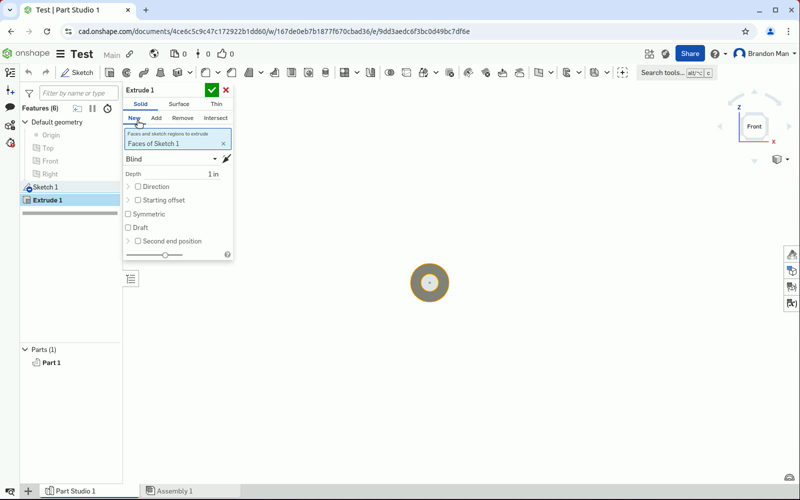
click(137, 120)
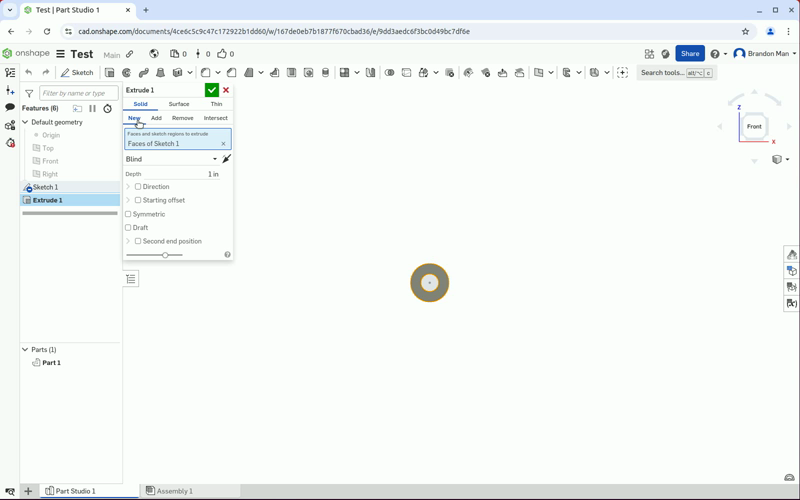
key(tab, 4)
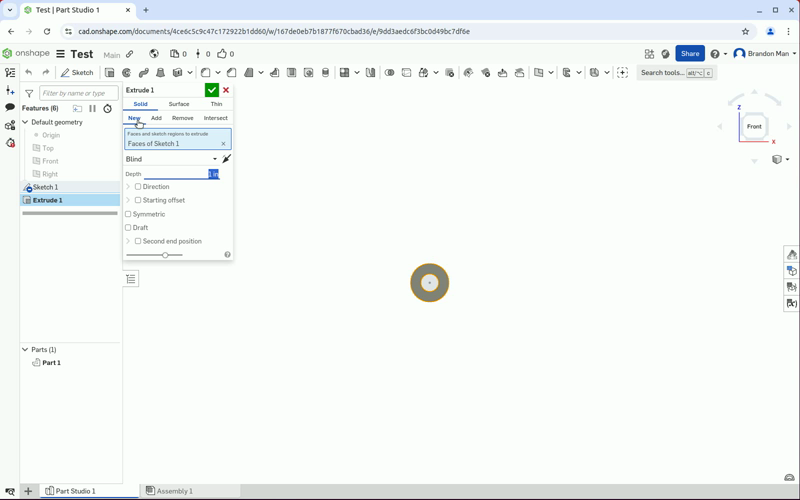
text(7.703)
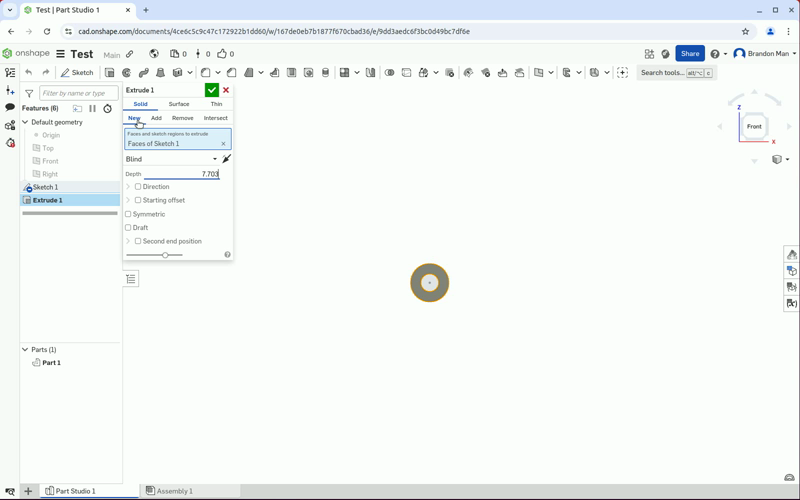
key(enter)
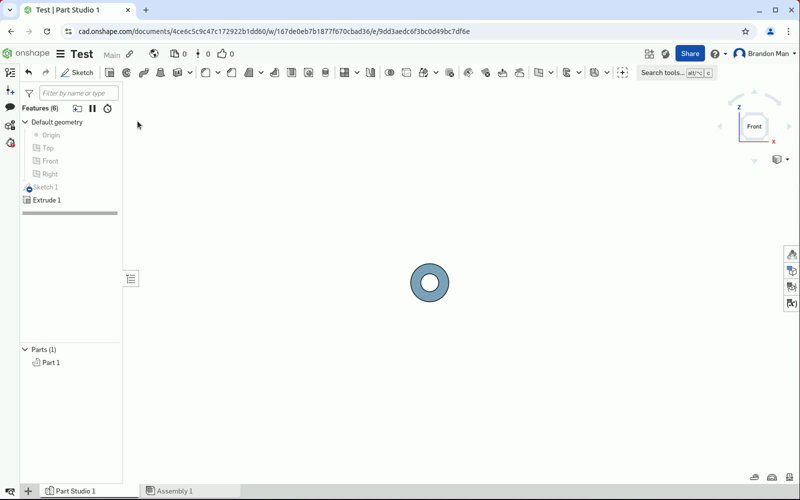
key(shift+h)
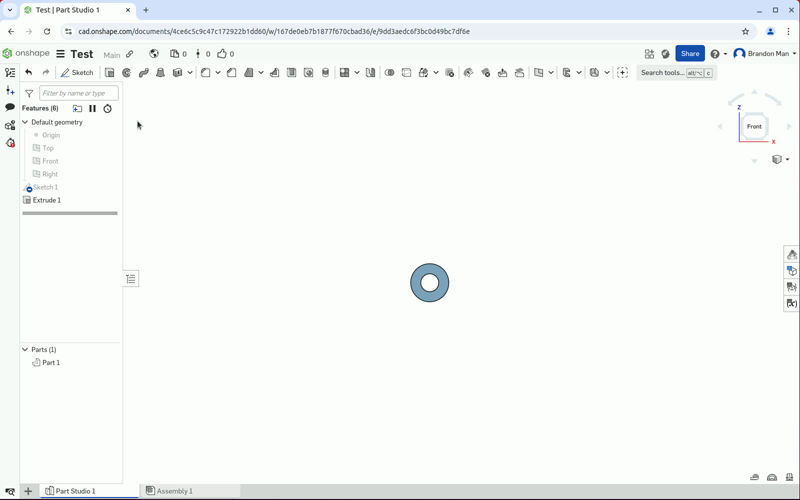
key(shift+h)
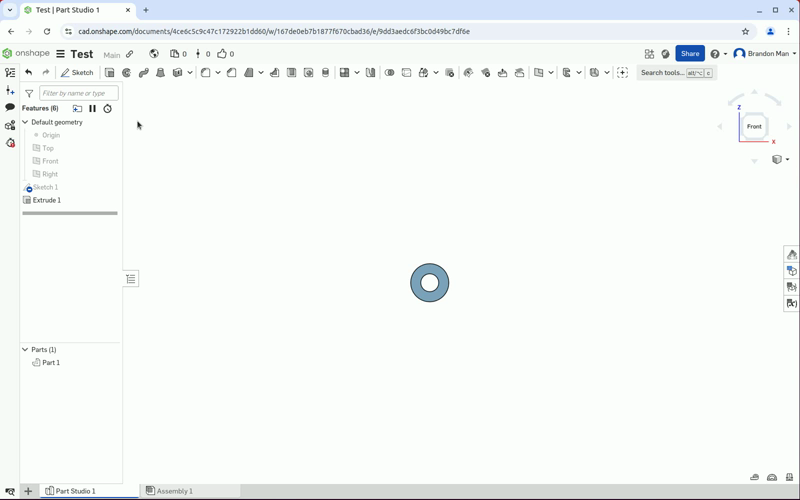
mouse_move(73, 189)
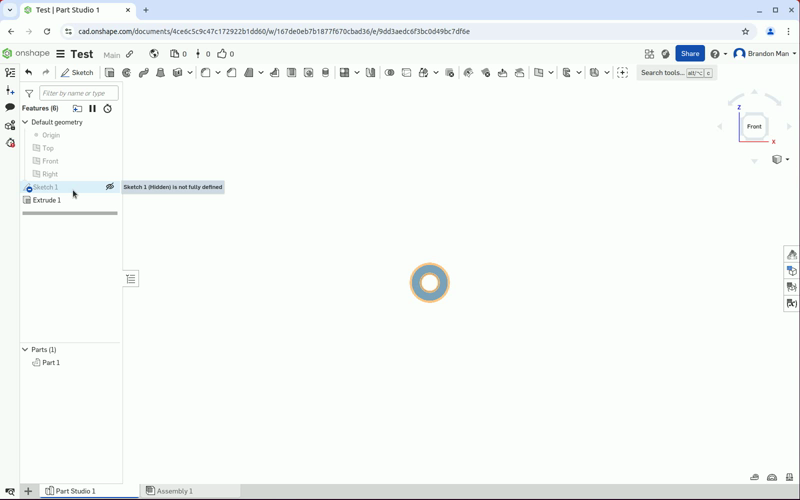
click(73, 189)
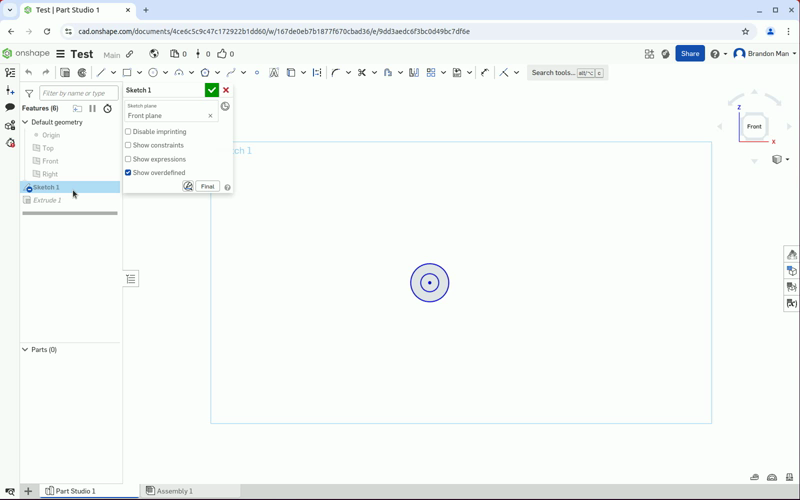
mouse_move(229, 92)
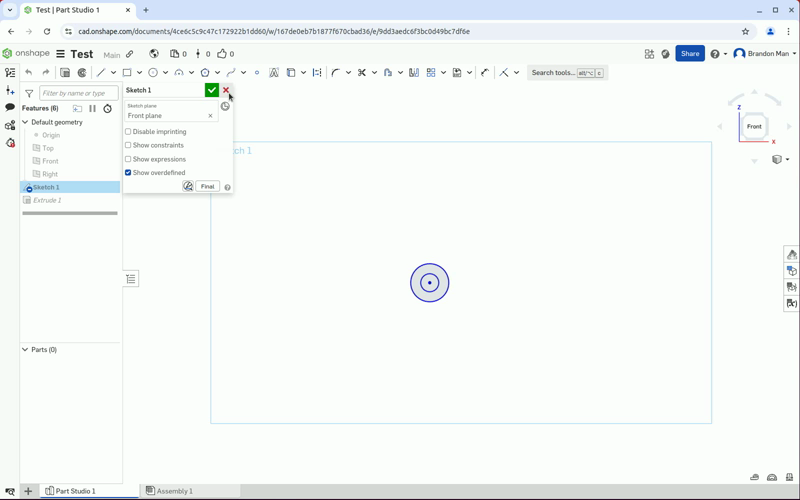
click(229, 92)
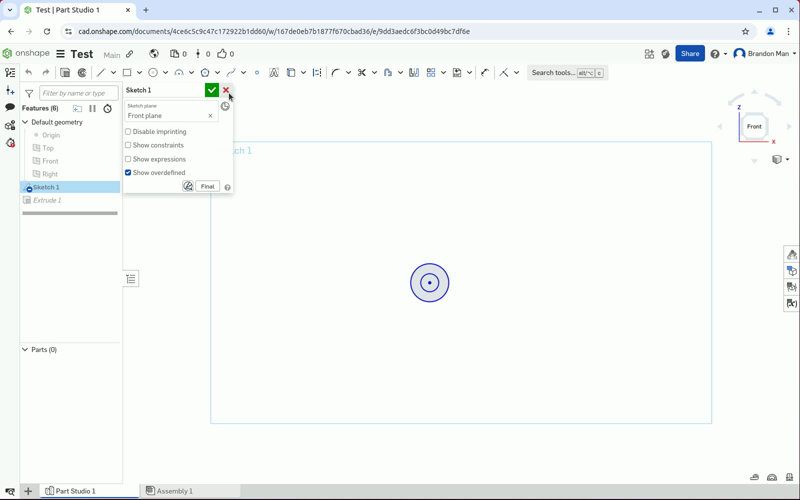
key(shift+s)
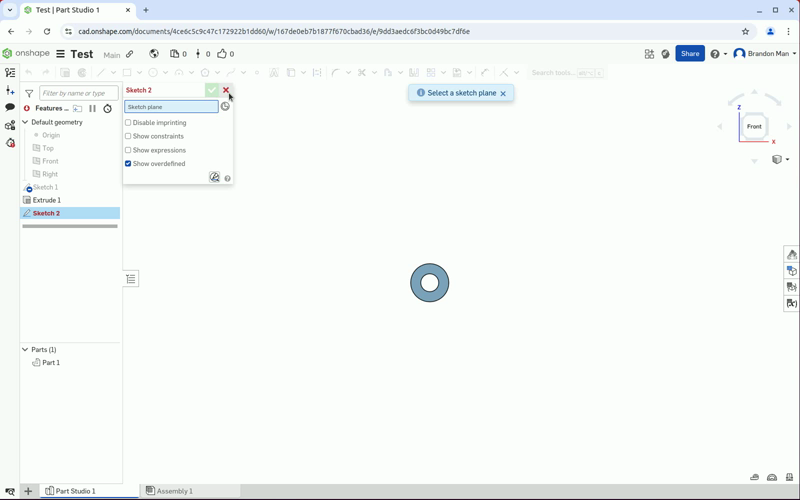
mouse_move(73, 163)
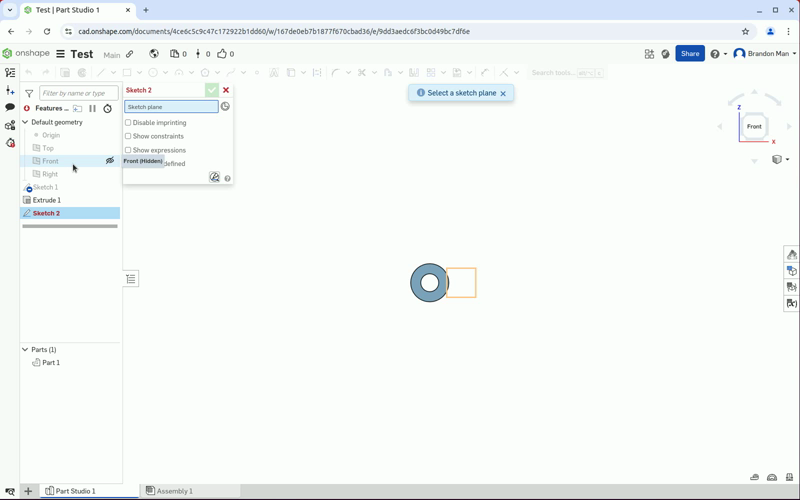
click(73, 163)
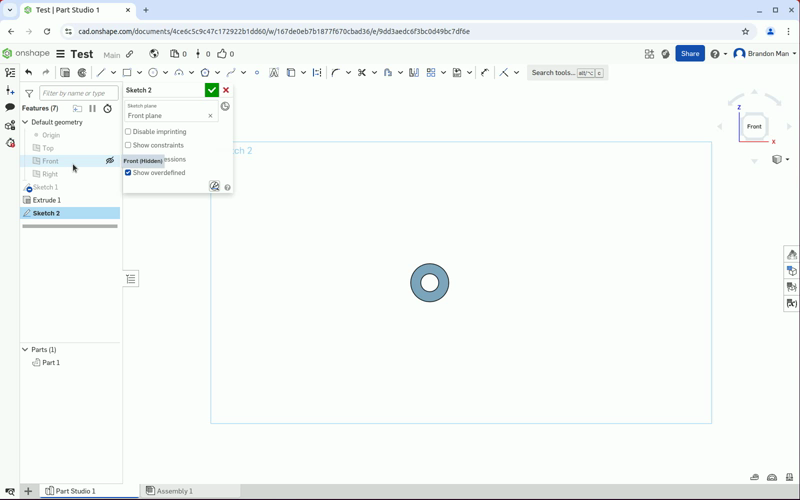
mouse_move(73, 352)
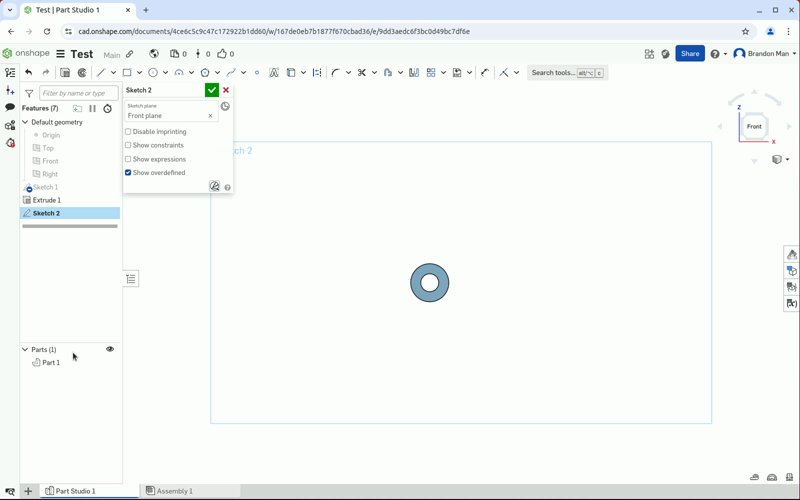
key(y)
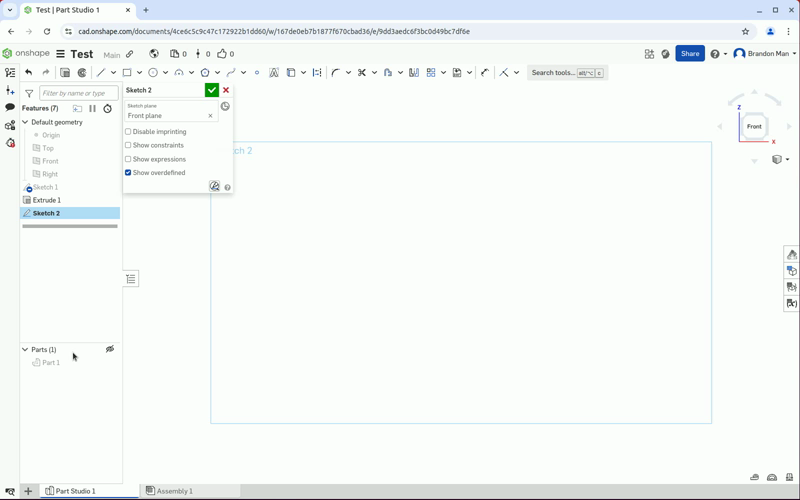
key(l)
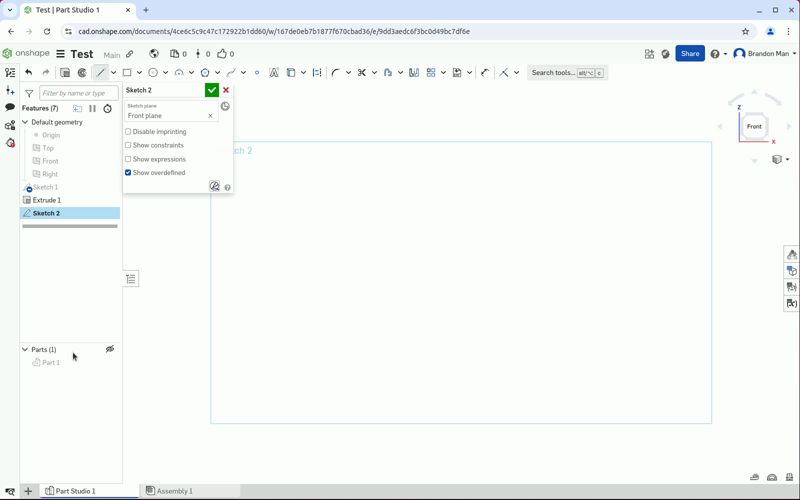
key_down(shift)
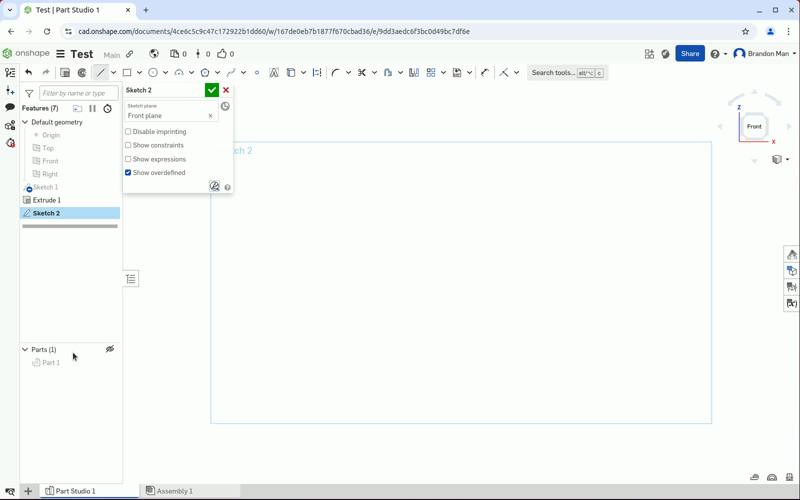
mouse_move(443, 294)
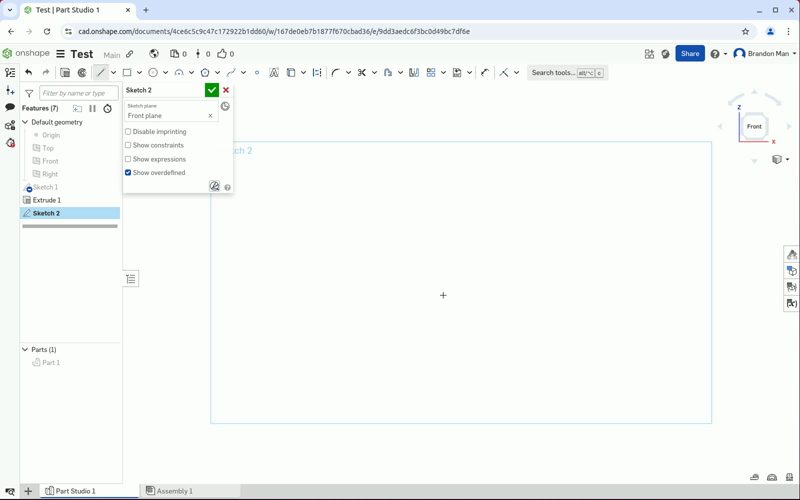
click(443, 294)
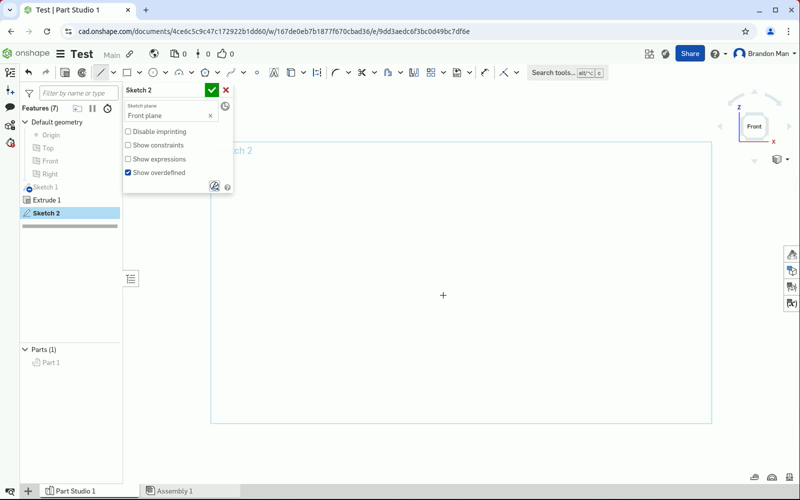
key_up(shift)
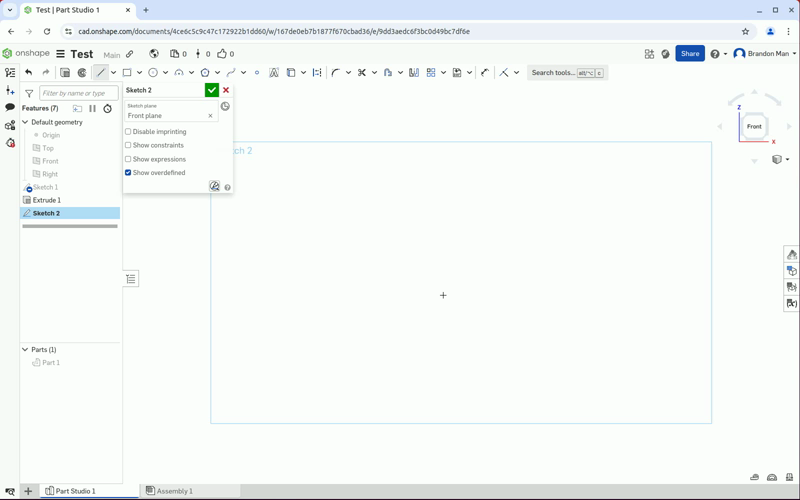
key_down(shift)
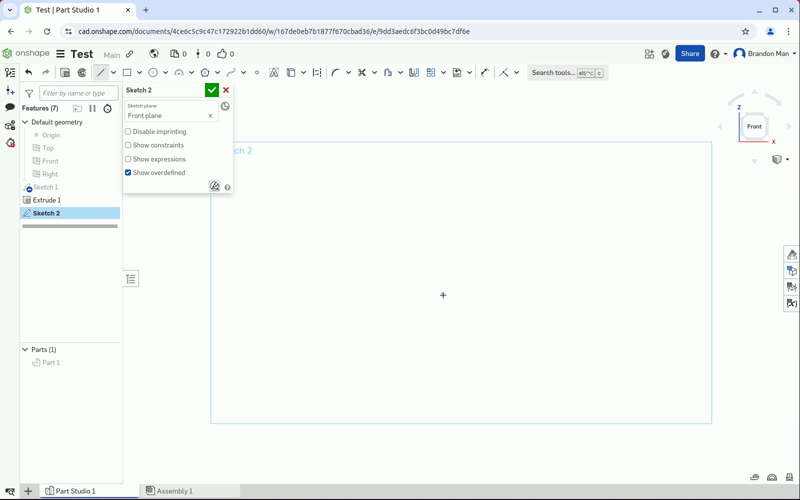
mouse_move(547, 294)
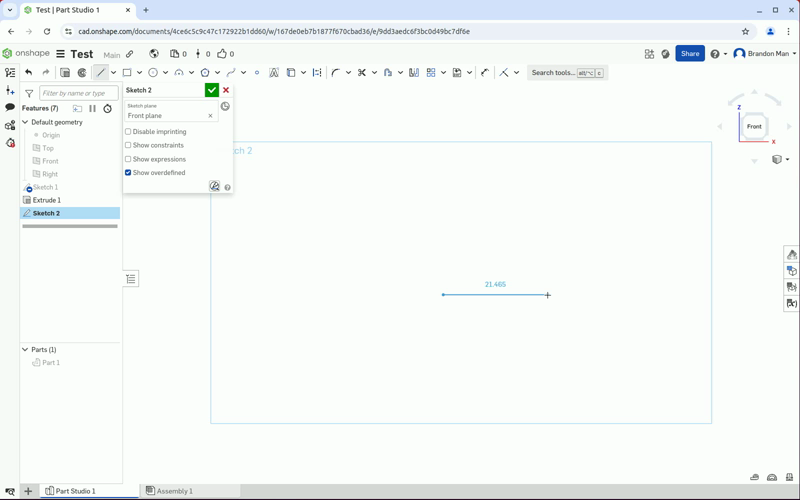
click(547, 294)
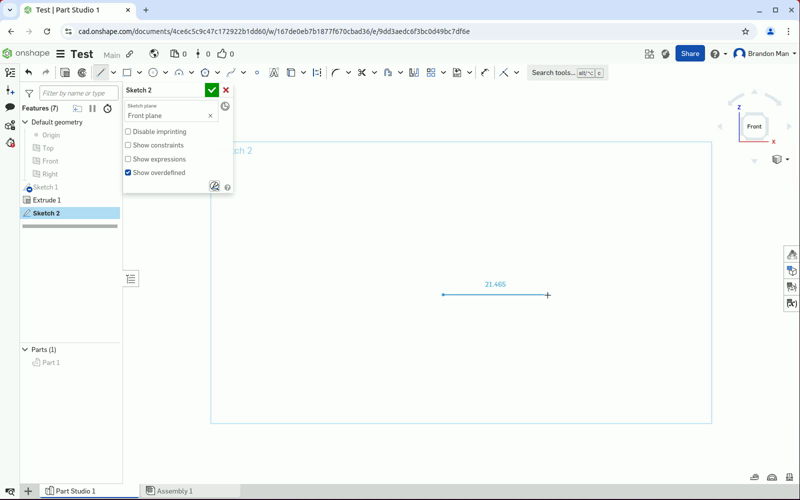
key_up(shift)
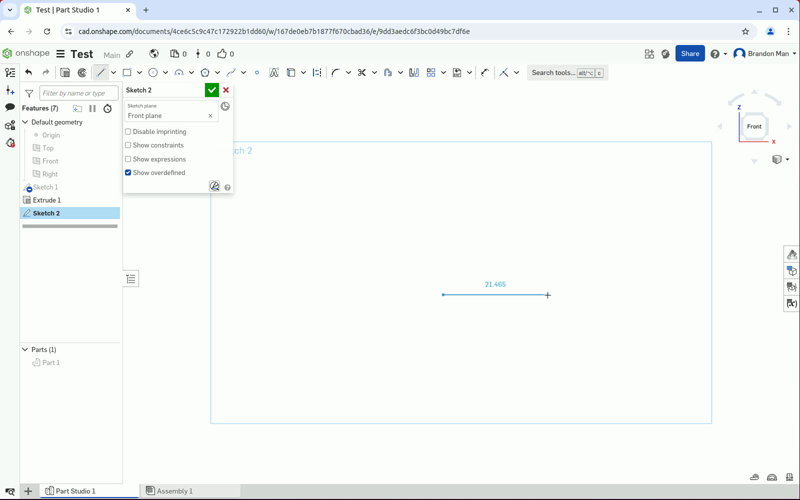
key(esc)
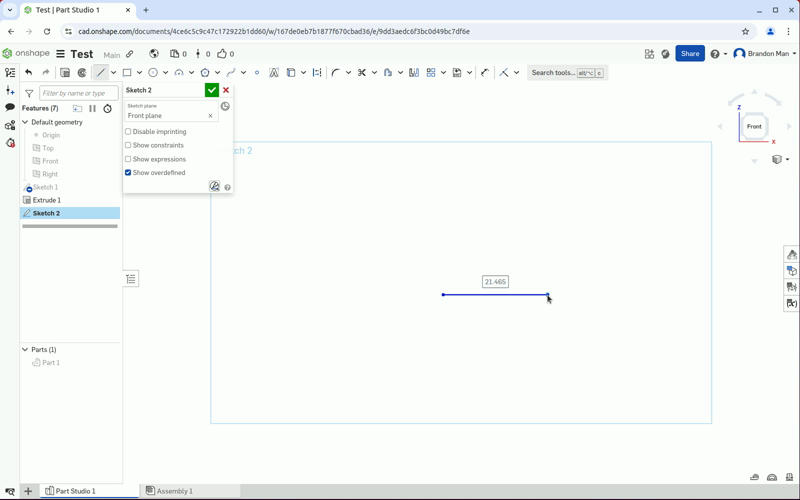
key(a)
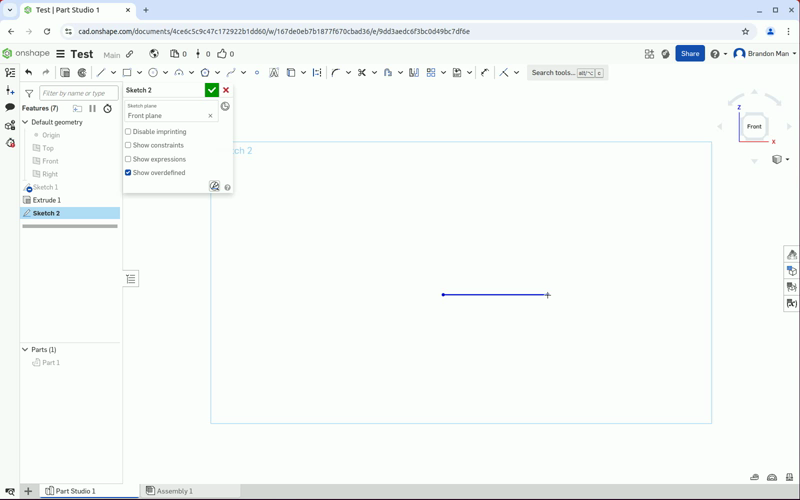
mouse_move(547, 294)
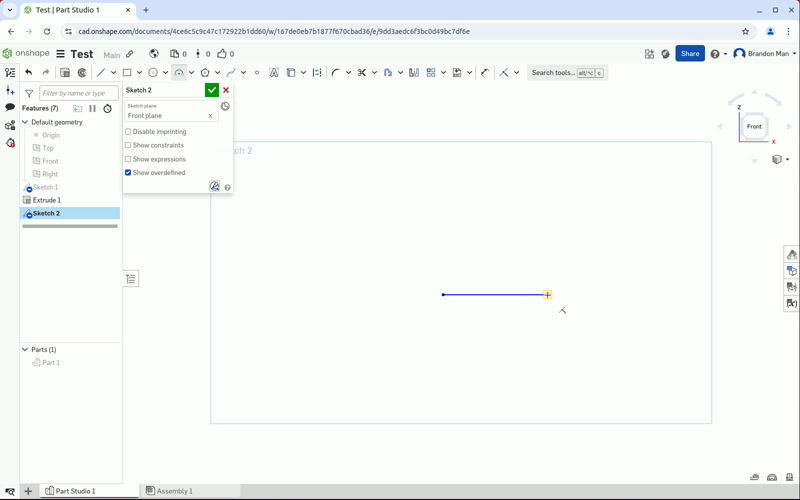
click(547, 294)
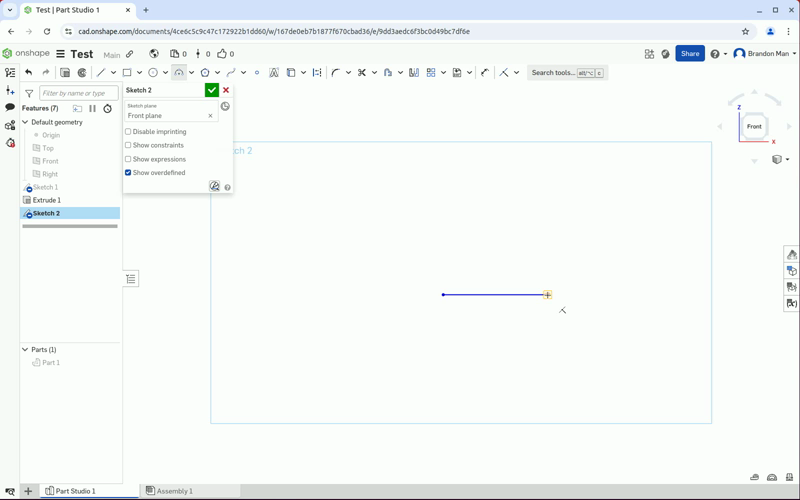
key_down(shift)
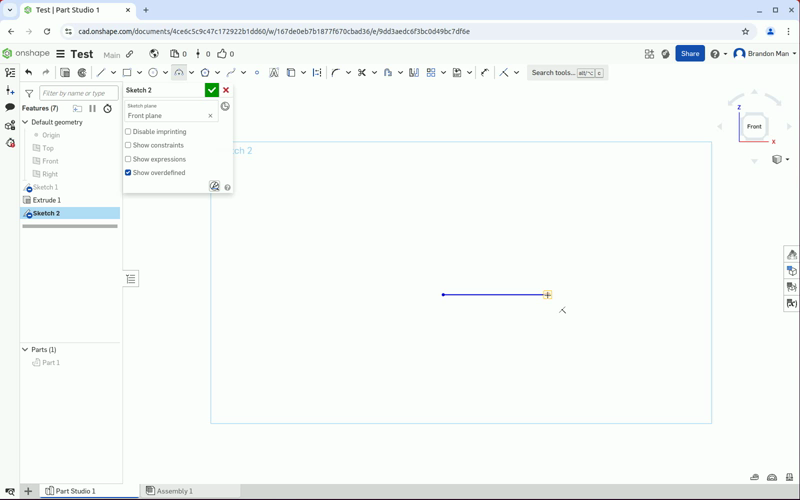
mouse_move(547, 270)
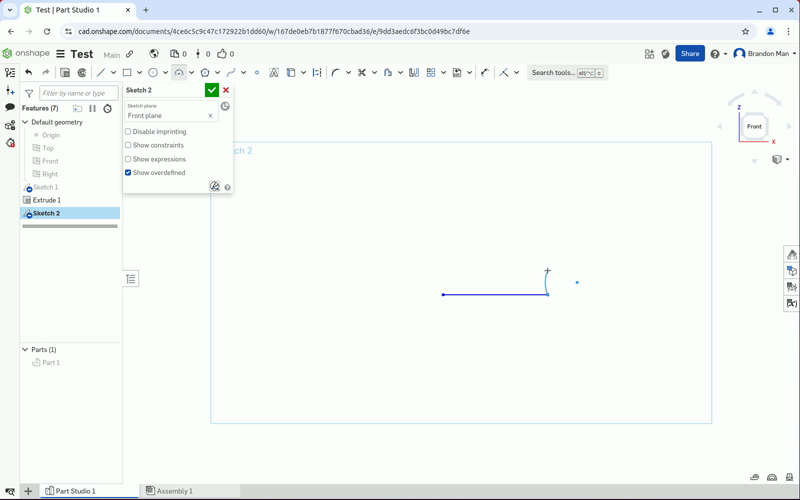
click(547, 270)
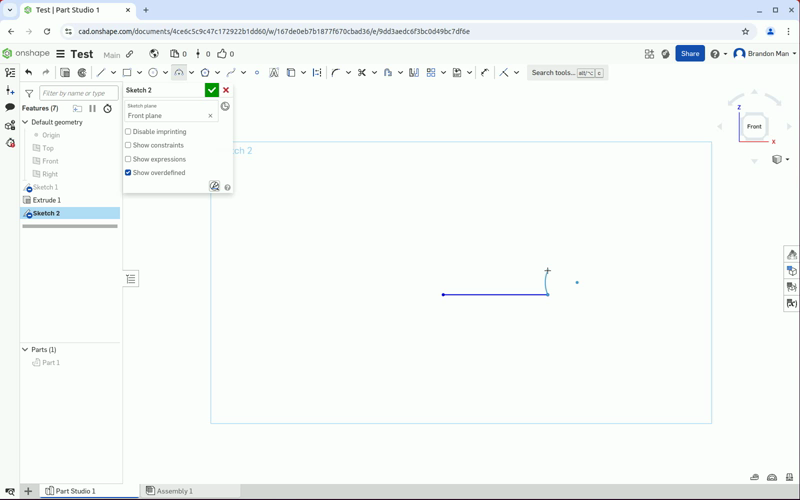
mouse_move(541, 282)
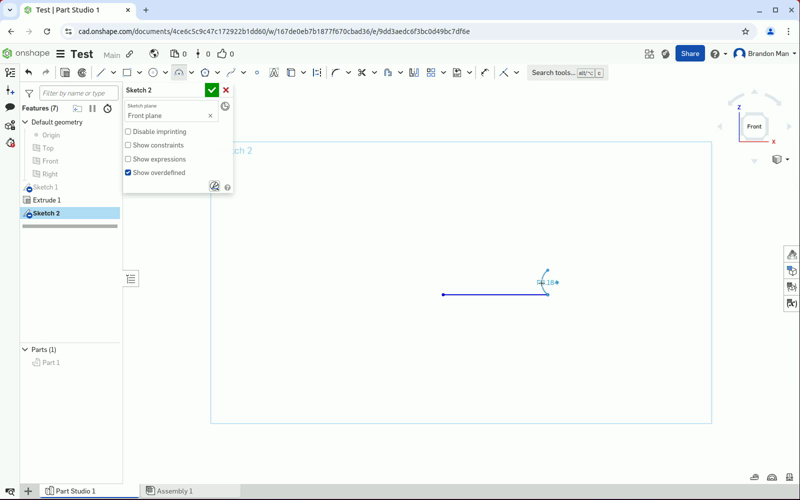
click(541, 282)
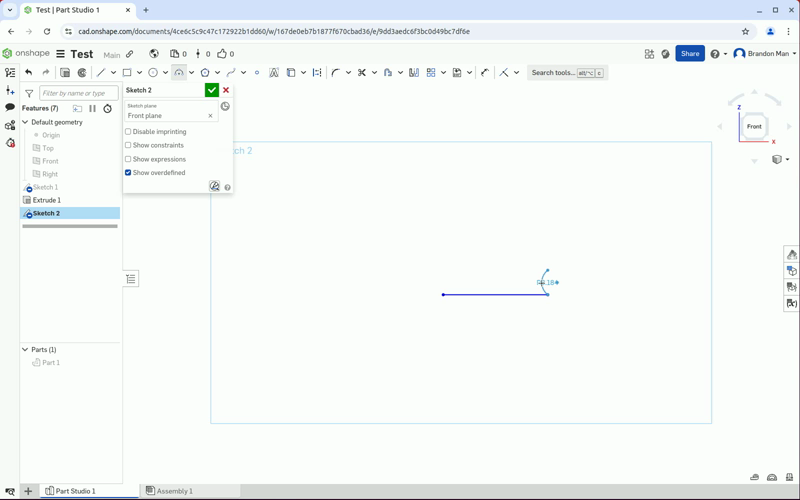
key_up(shift)
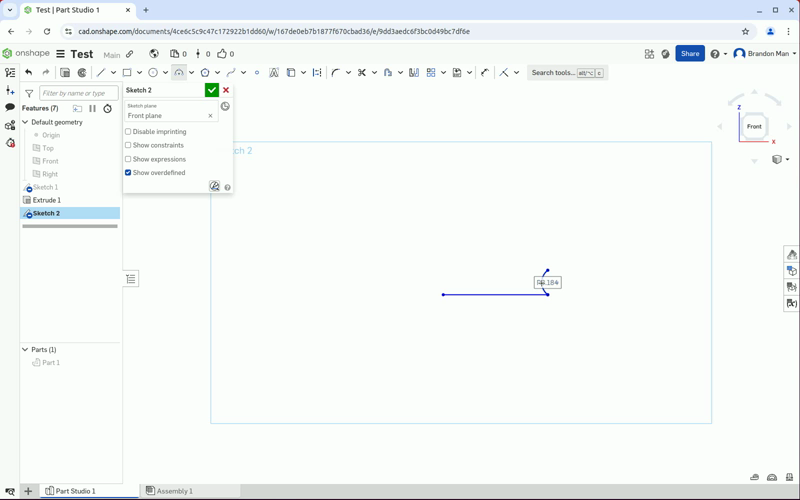
key(esc)
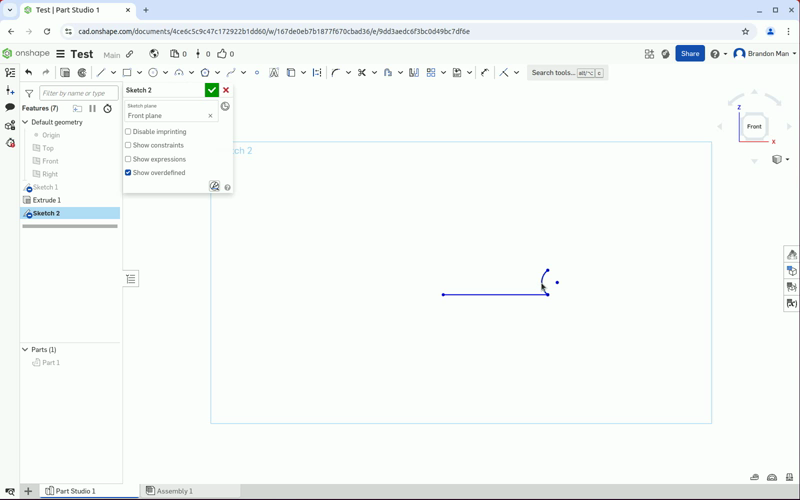
key(l)
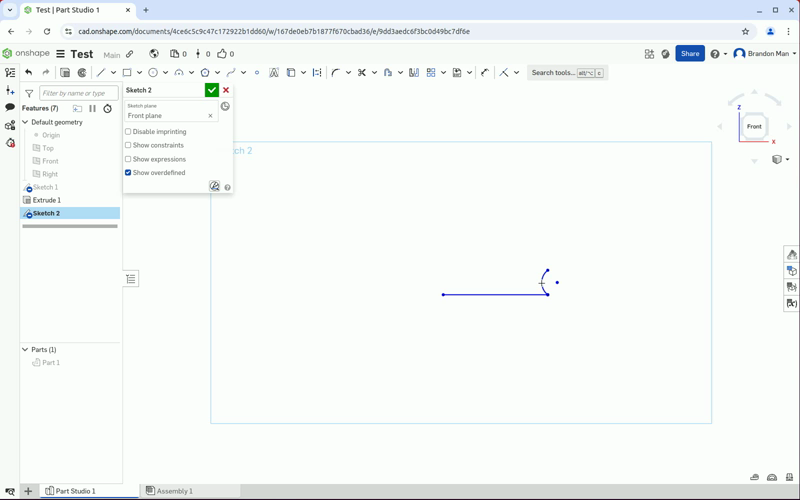
mouse_move(547, 270)
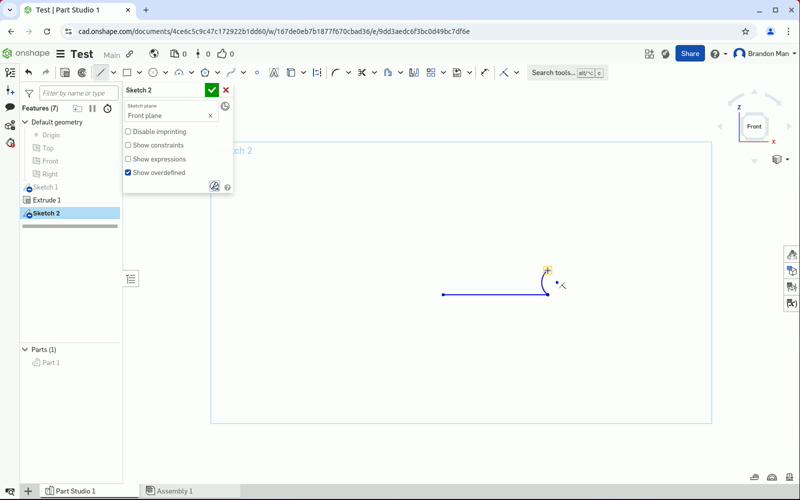
click(547, 270)
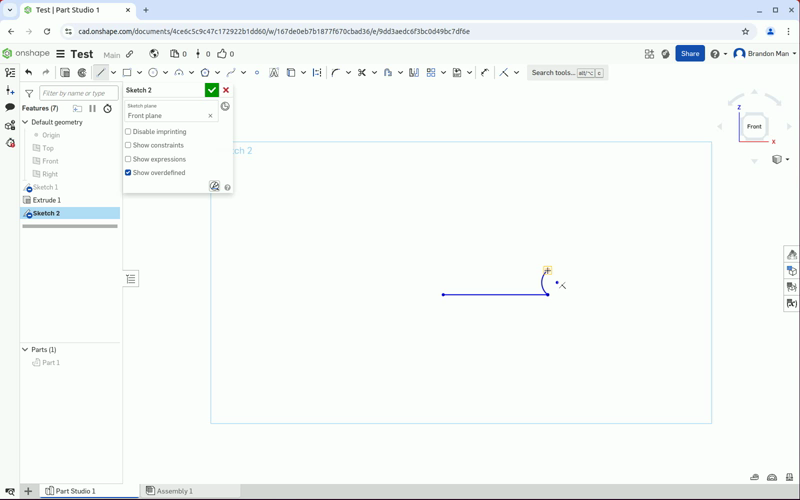
key_down(shift)
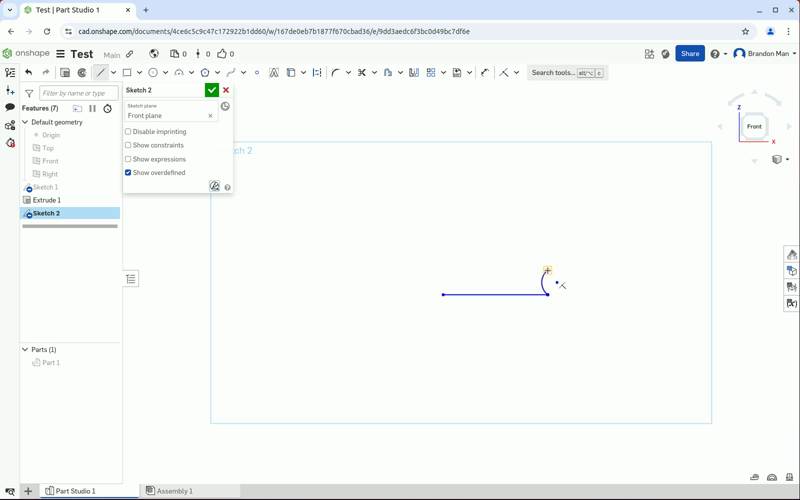
mouse_move(443, 270)
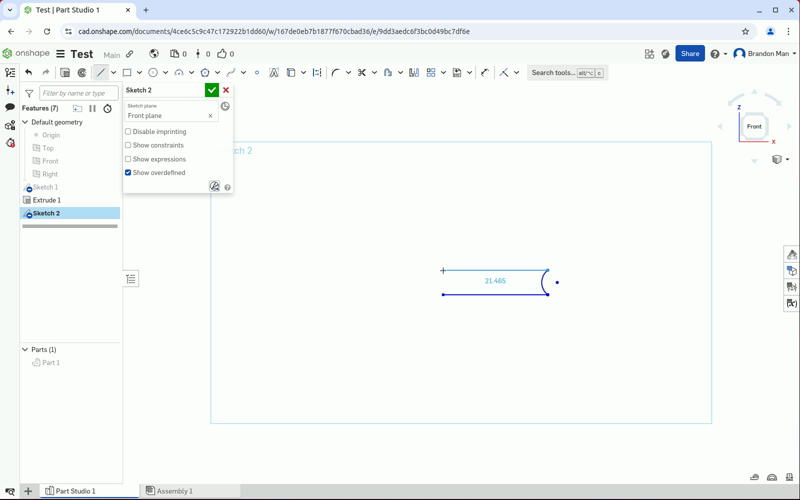
click(443, 270)
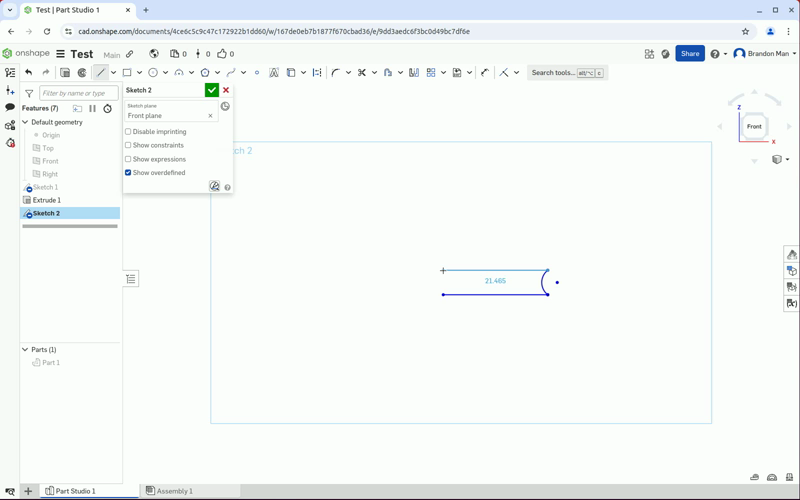
key_up(shift)
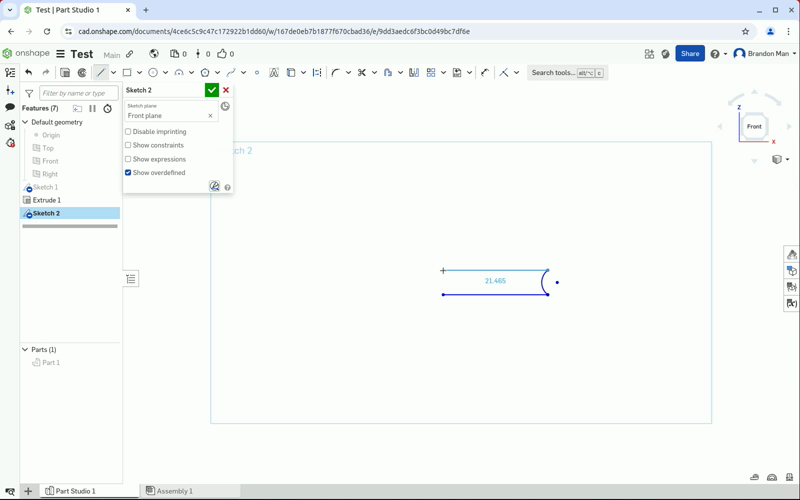
key(esc)
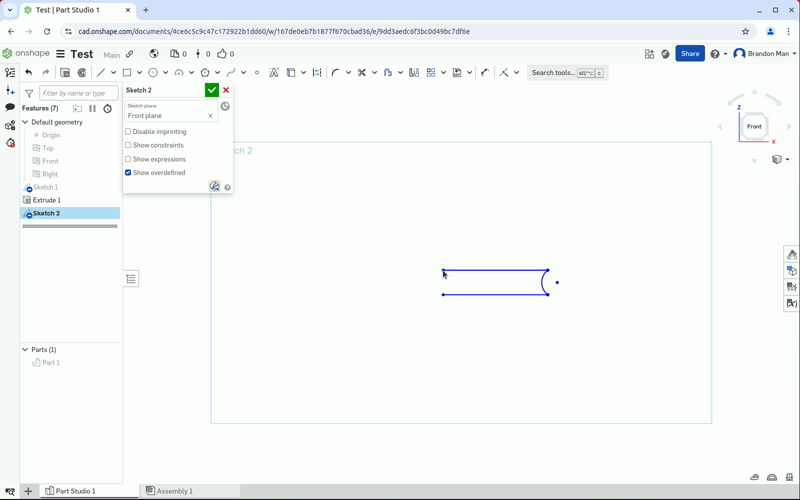
key(a)
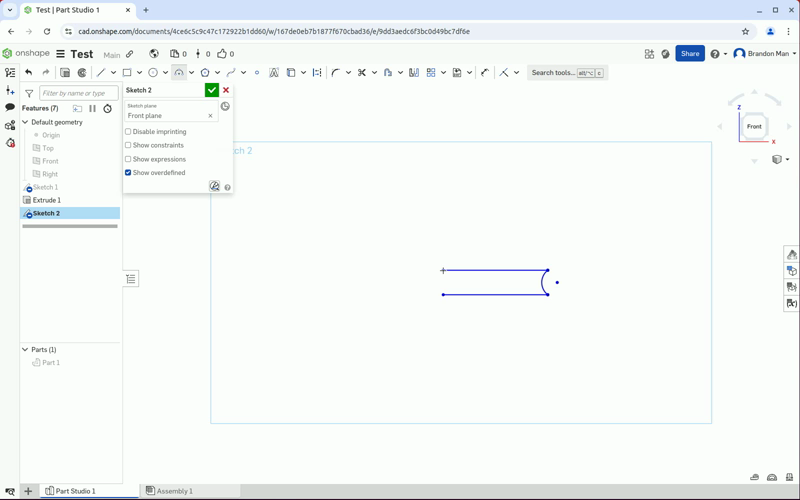
mouse_move(443, 270)
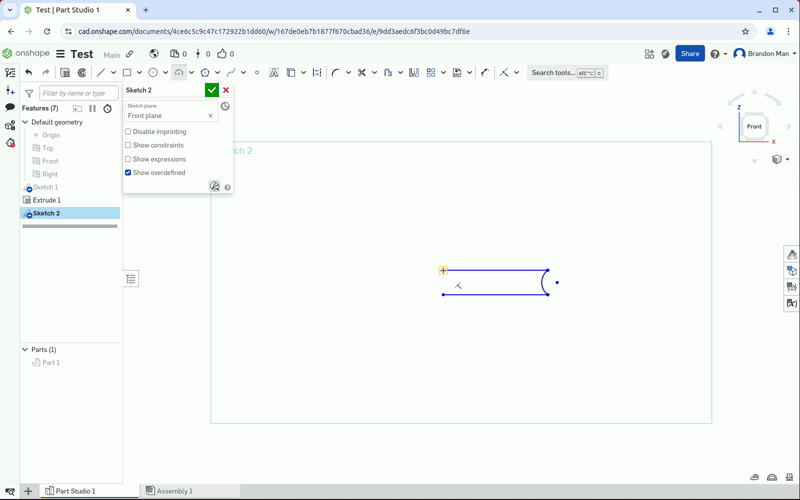
click(443, 270)
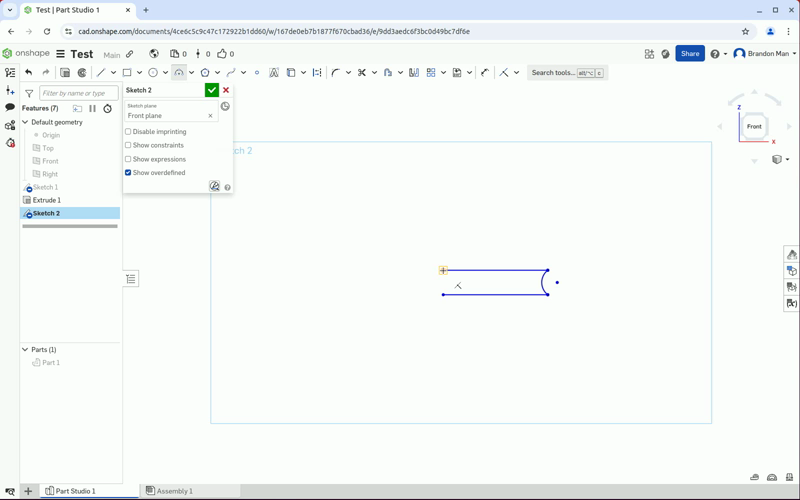
mouse_move(443, 294)
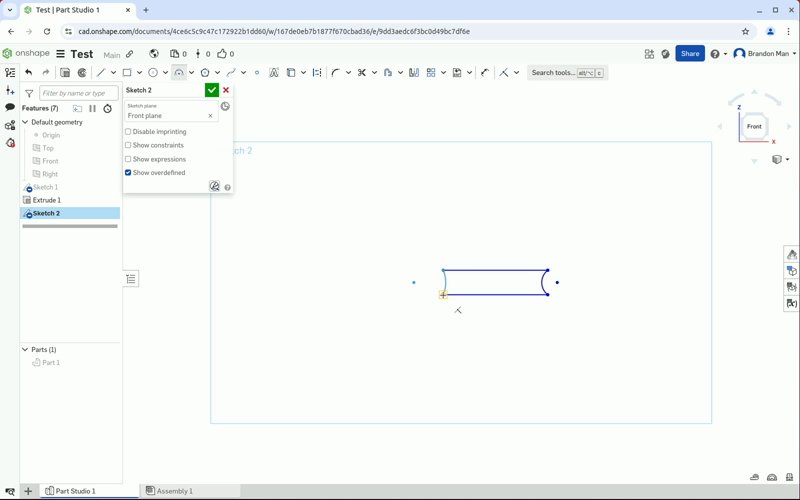
click(443, 294)
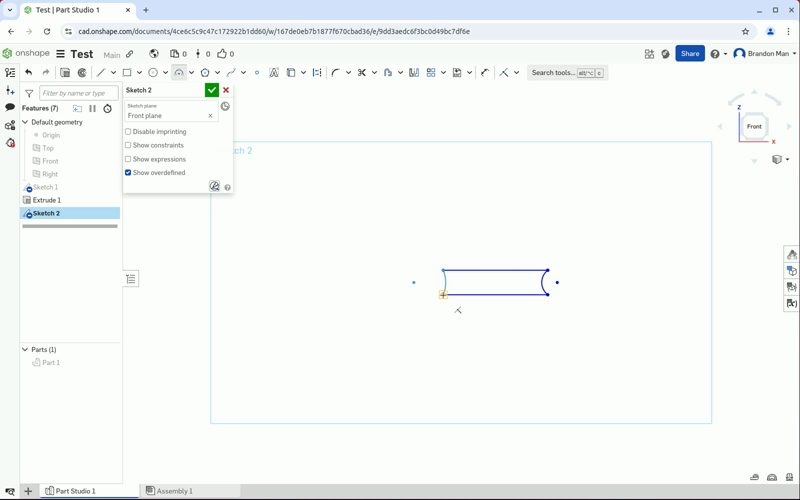
key_down(shift)
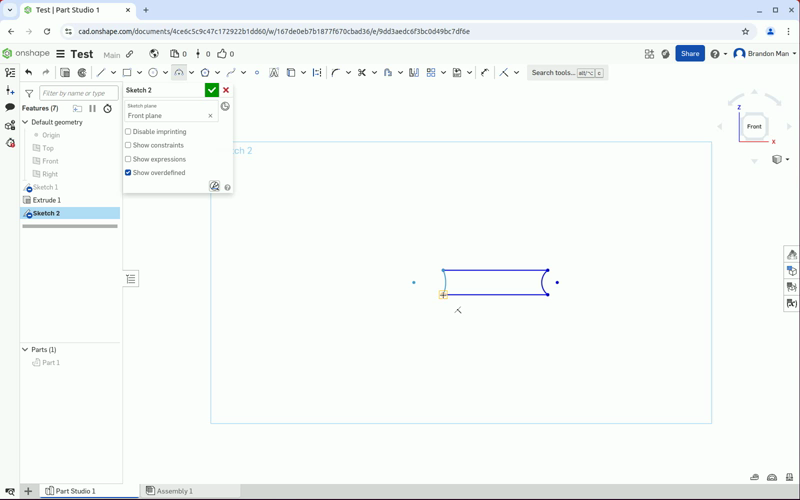
mouse_move(447, 282)
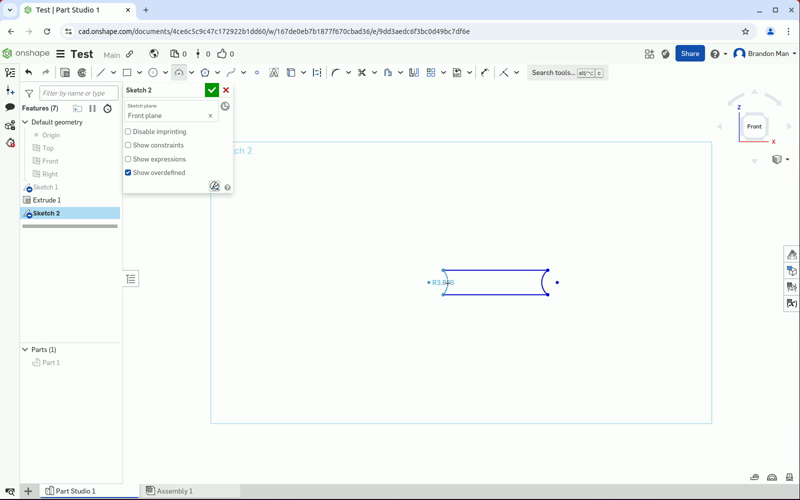
click(447, 282)
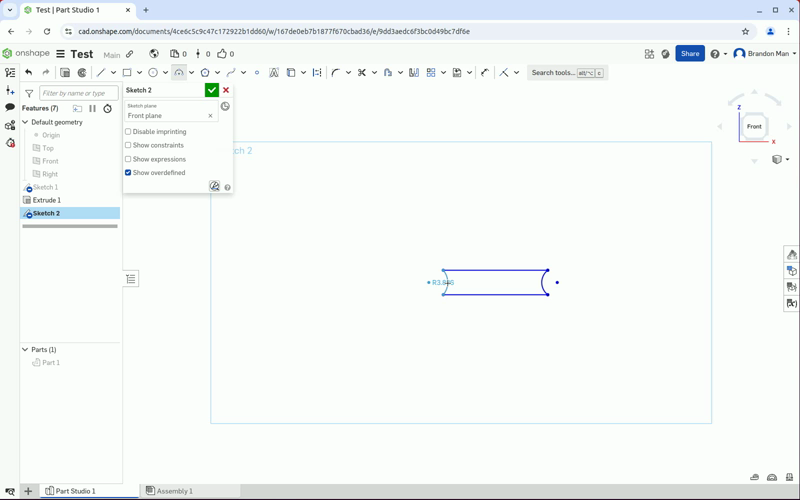
key_up(shift)
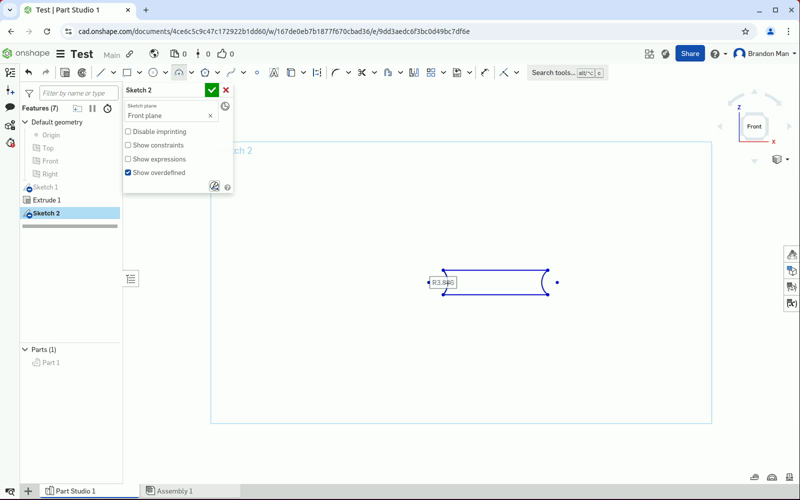
key(esc)
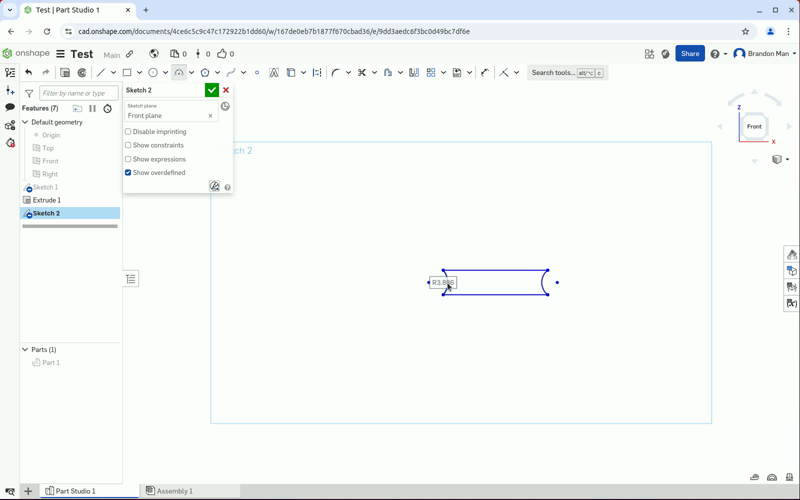
mouse_move(461, 281)
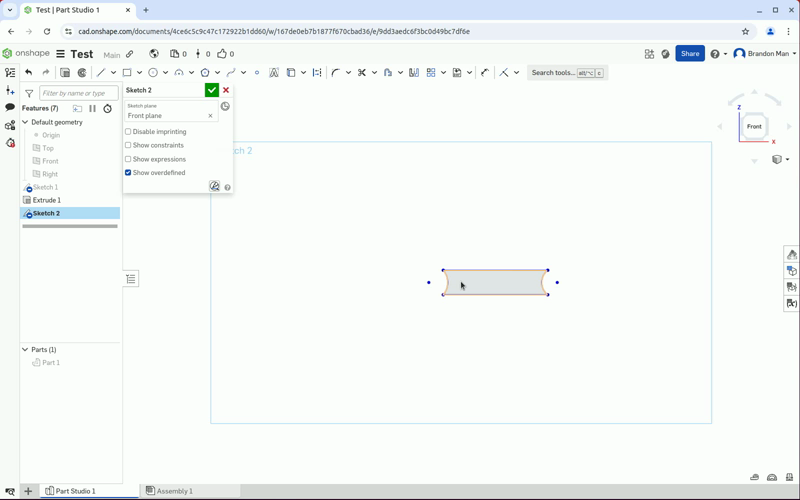
click(461, 281)
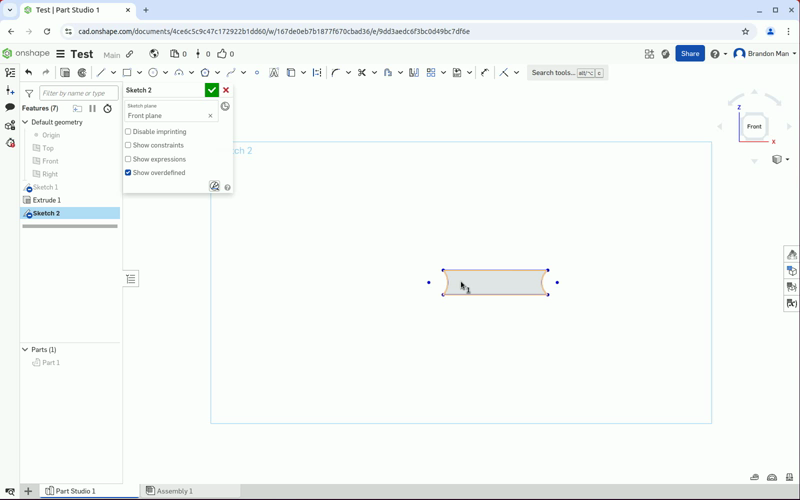
mouse_move(73, 352)
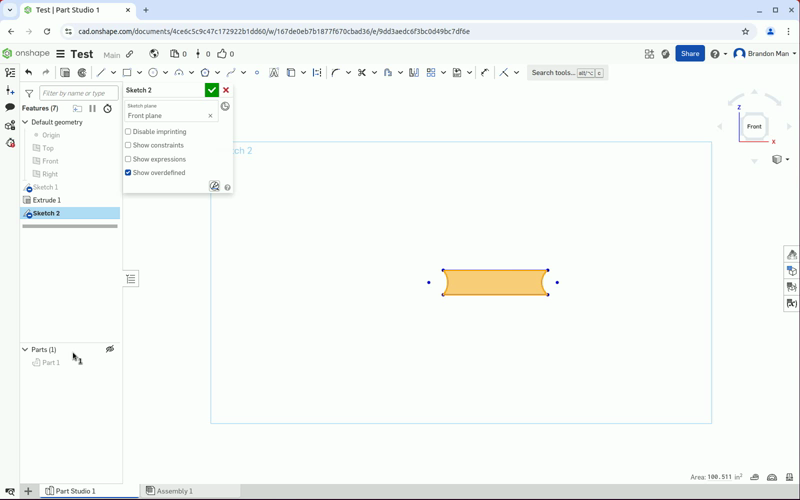
key(shift+y)
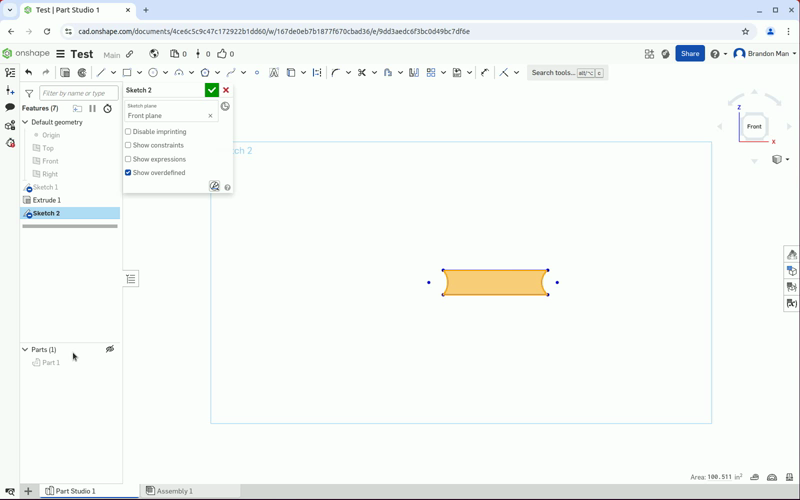
key(shift+e)
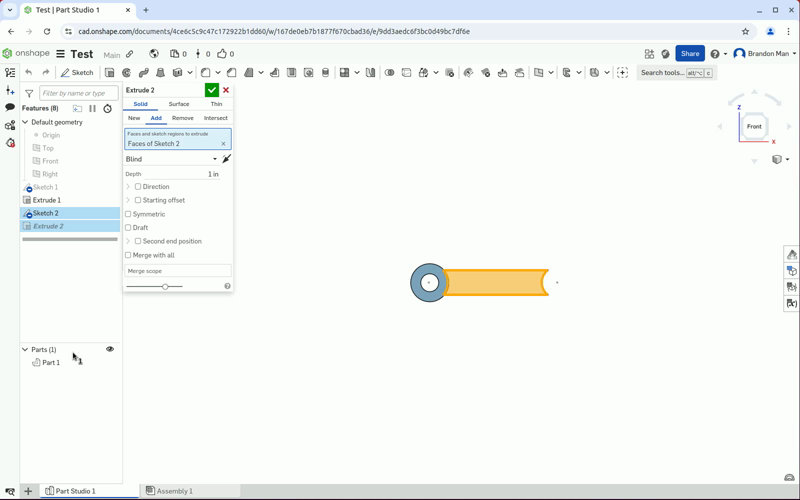
mouse_move(143, 106)
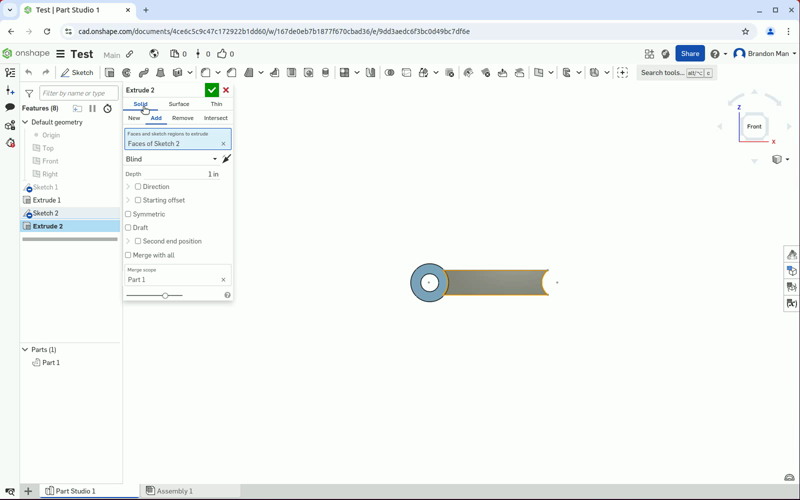
click(143, 106)
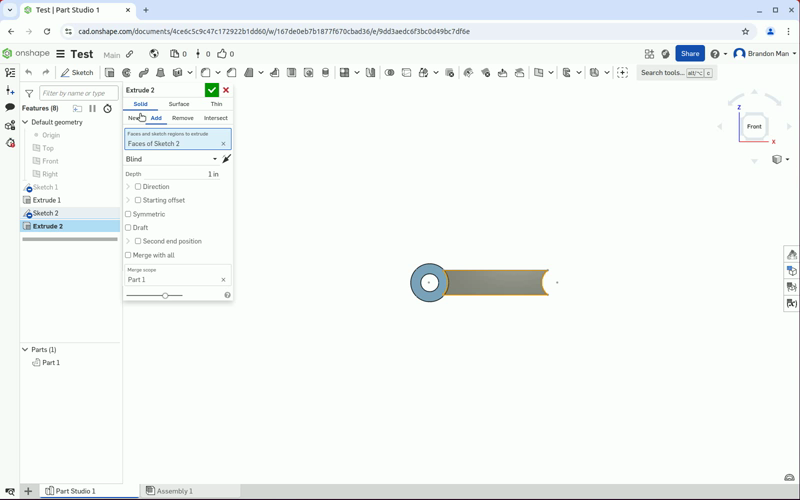
mouse_move(137, 120)
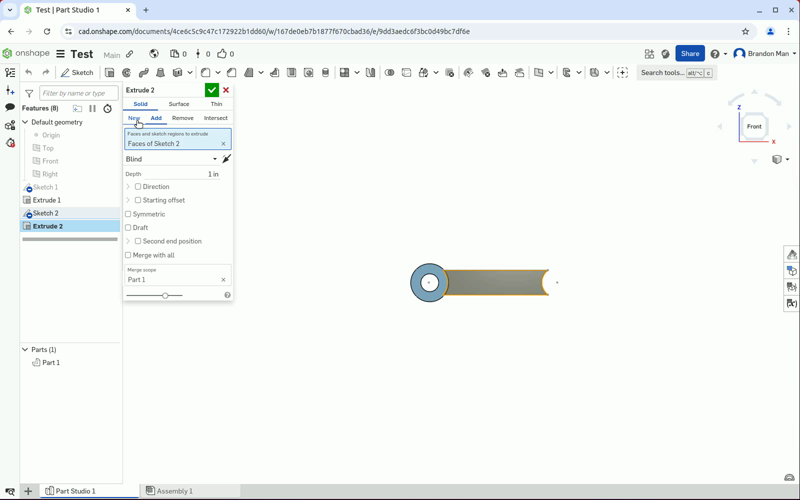
click(137, 120)
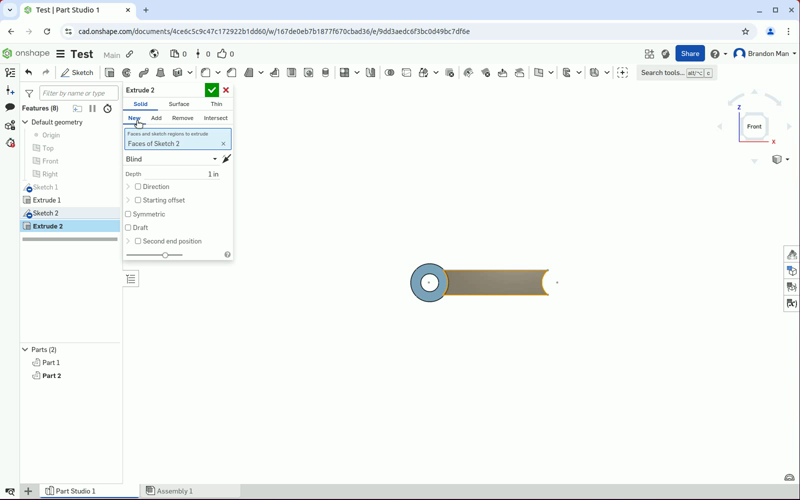
key(tab, 4)
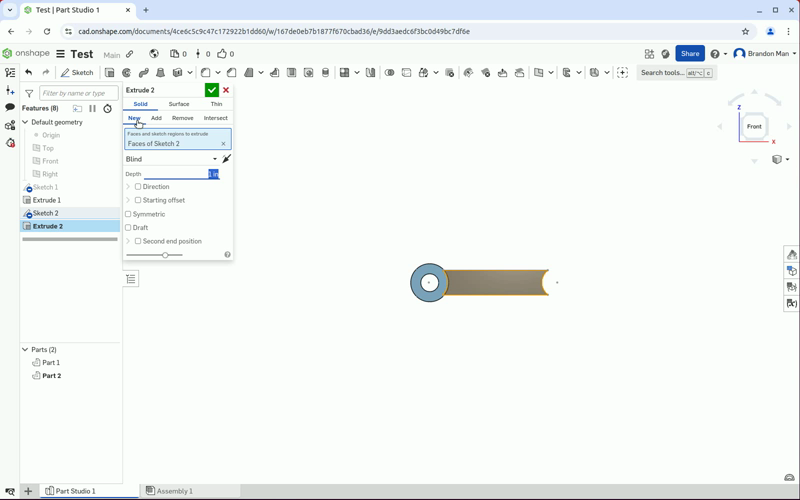
text(7.703)
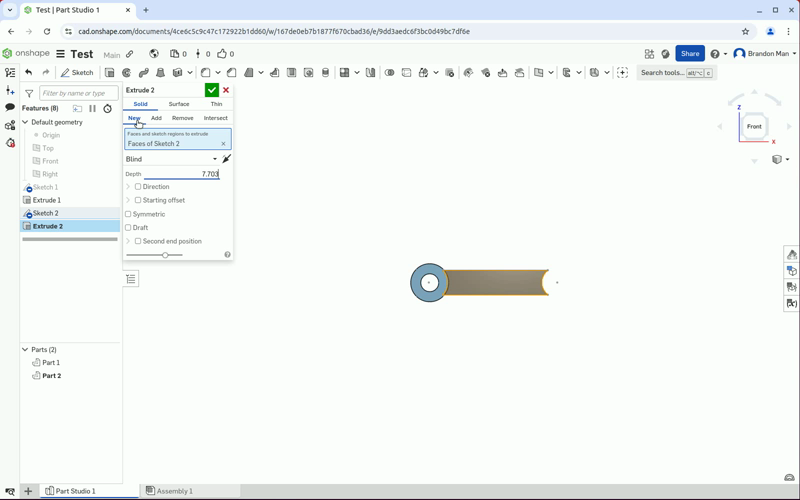
key(enter)
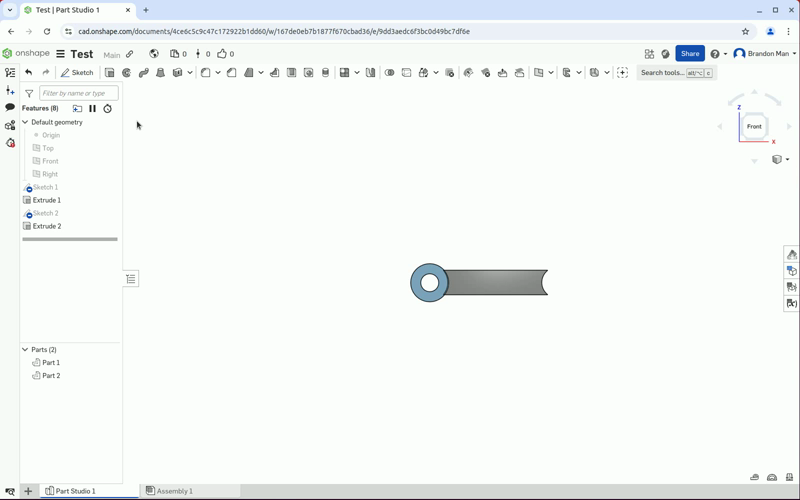
key(shift+h)
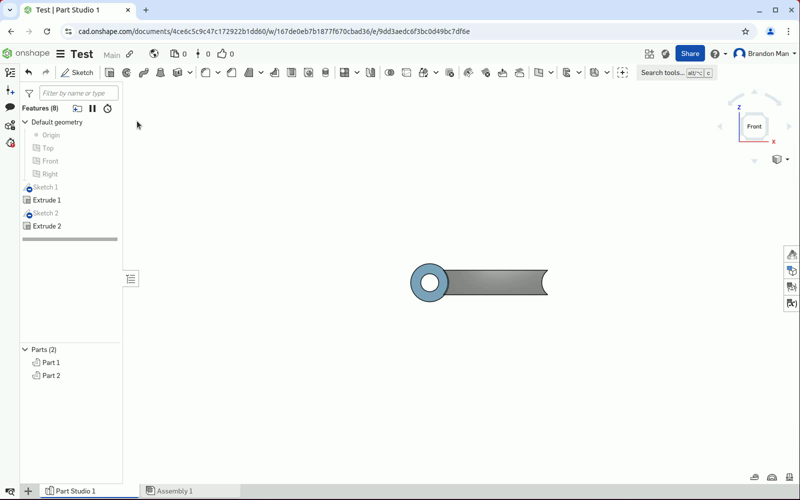
key(shift+h)
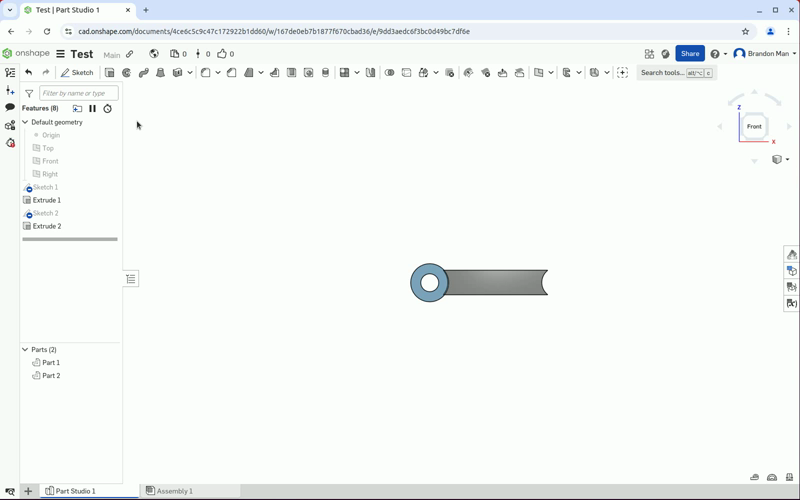
mouse_move(73, 189)
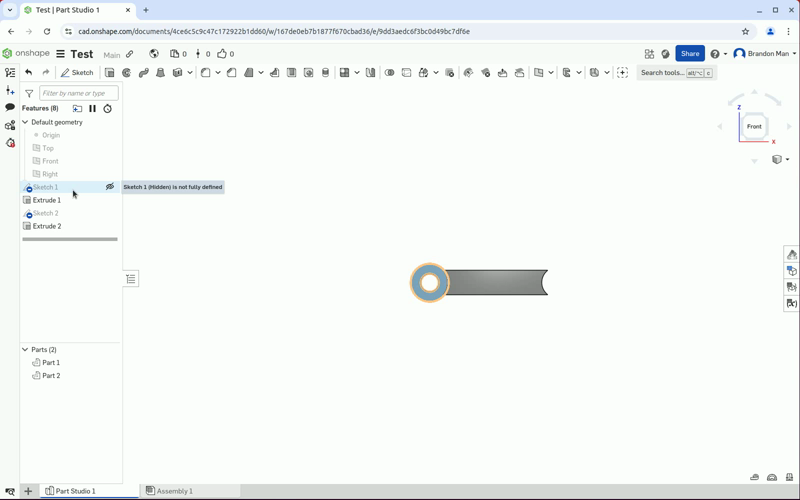
click(73, 189)
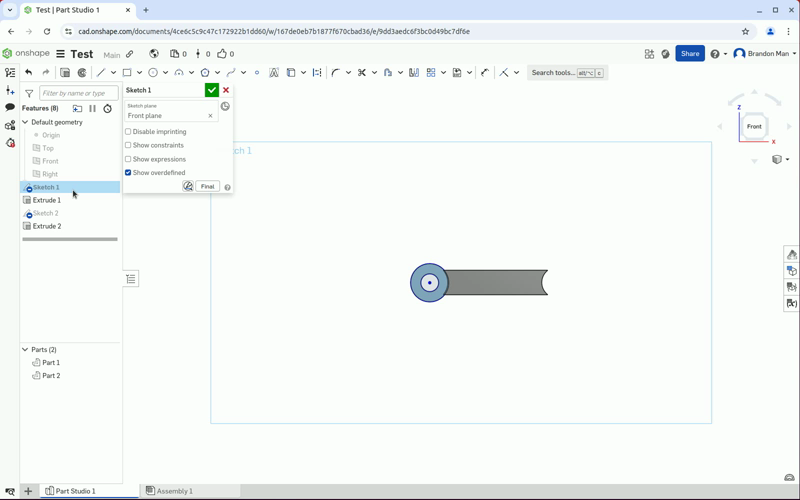
mouse_move(229, 92)
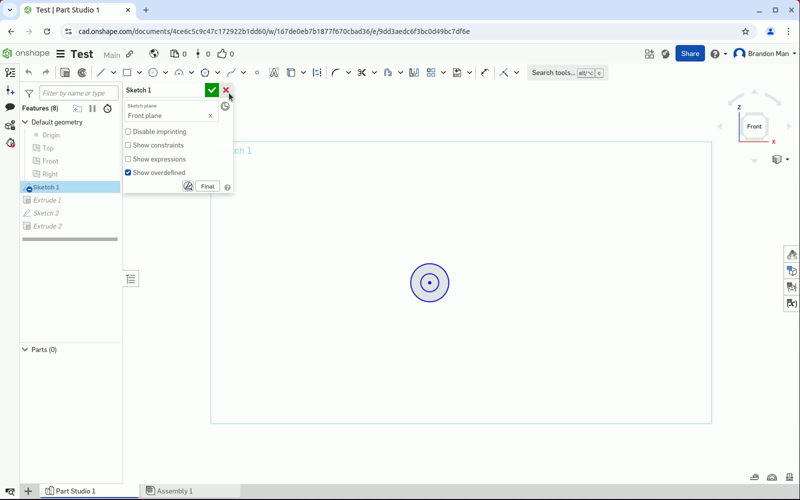
click(229, 92)
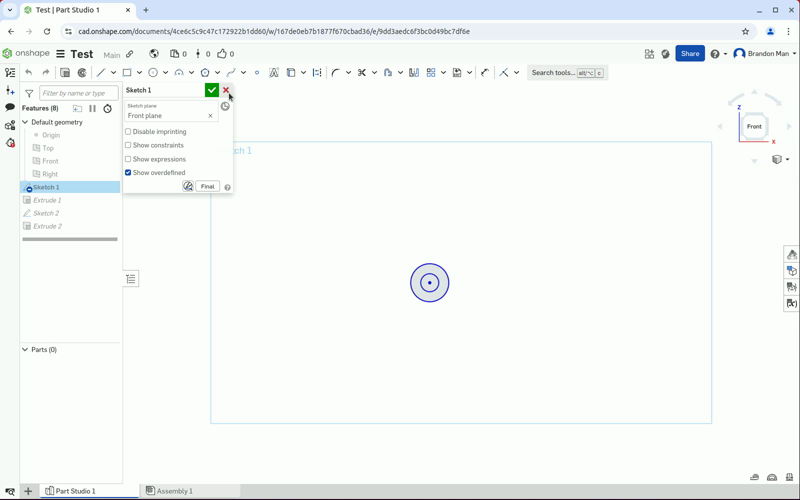
key(shift+s)
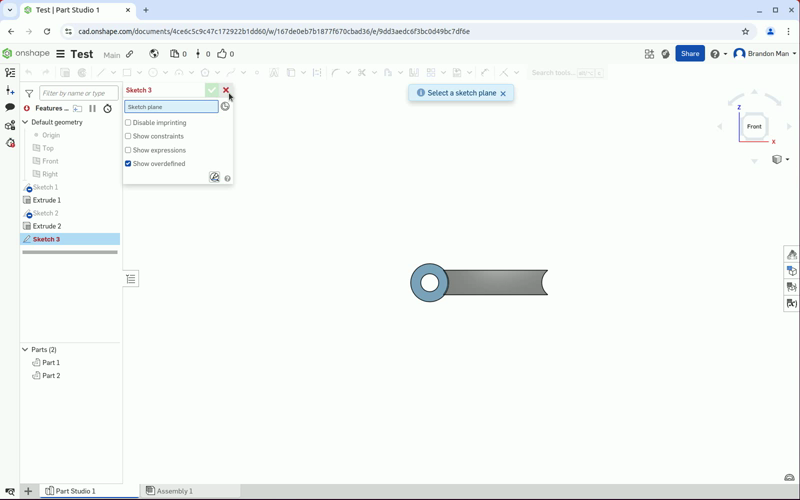
mouse_move(73, 163)
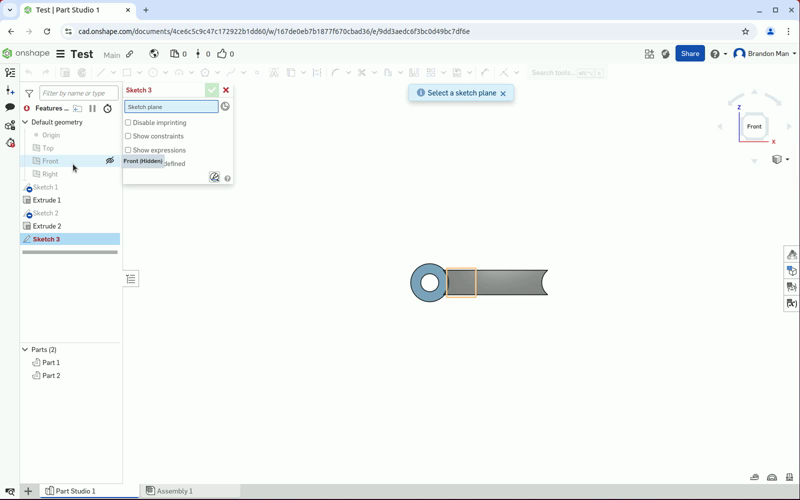
click(73, 163)
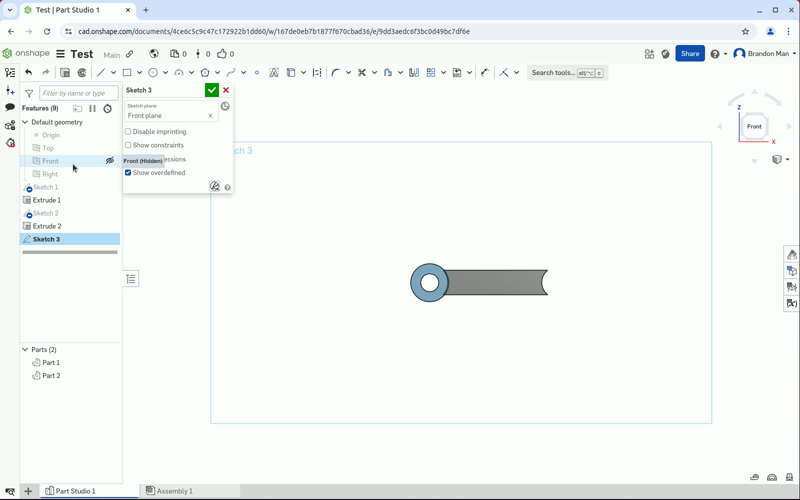
mouse_move(73, 352)
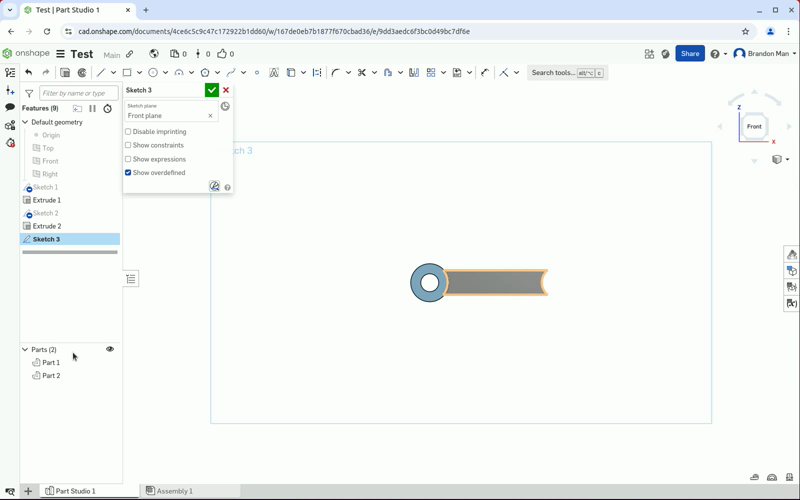
key(y)
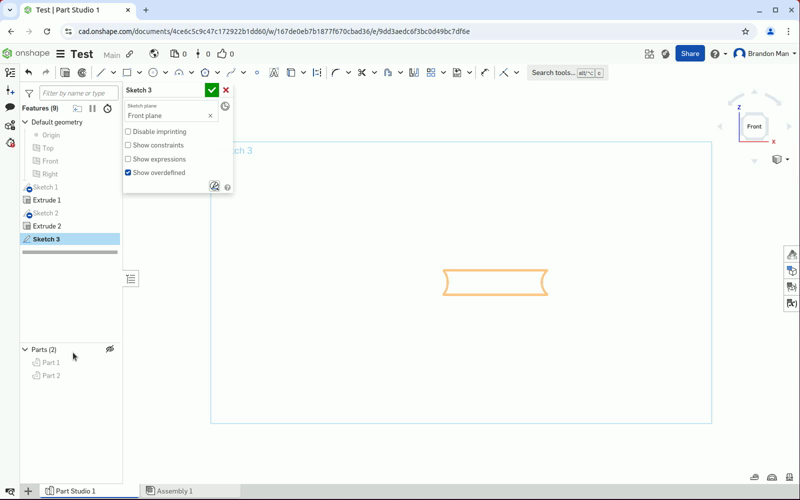
key(c)
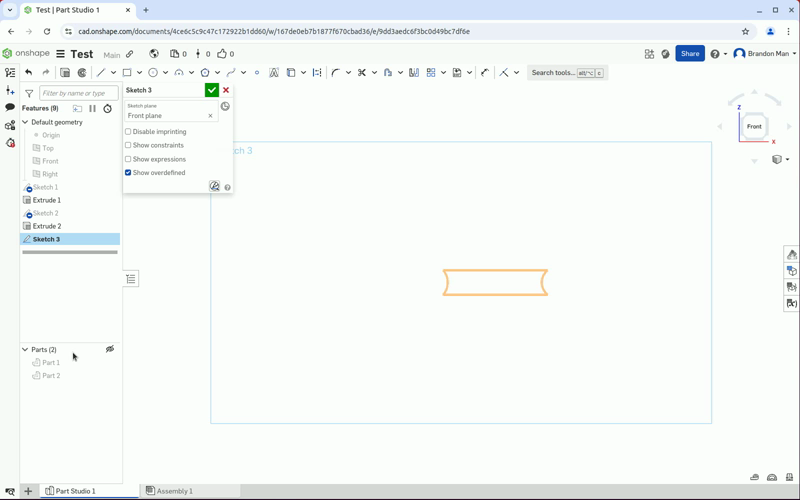
key_down(shift)
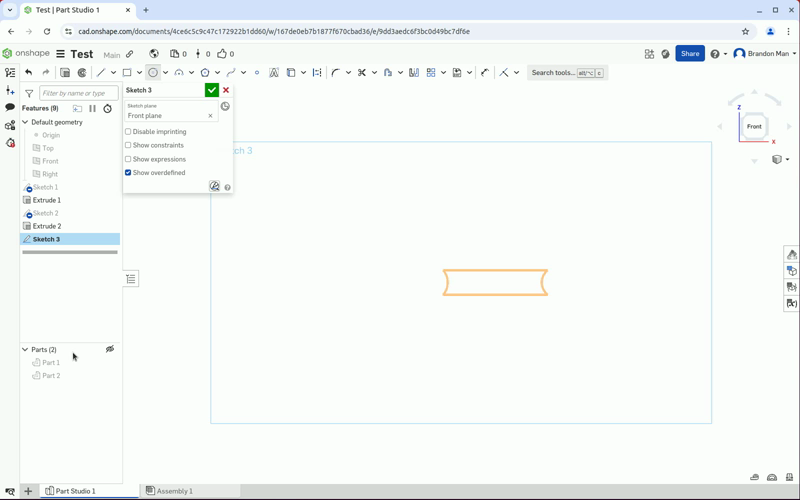
mouse_move(557, 282)
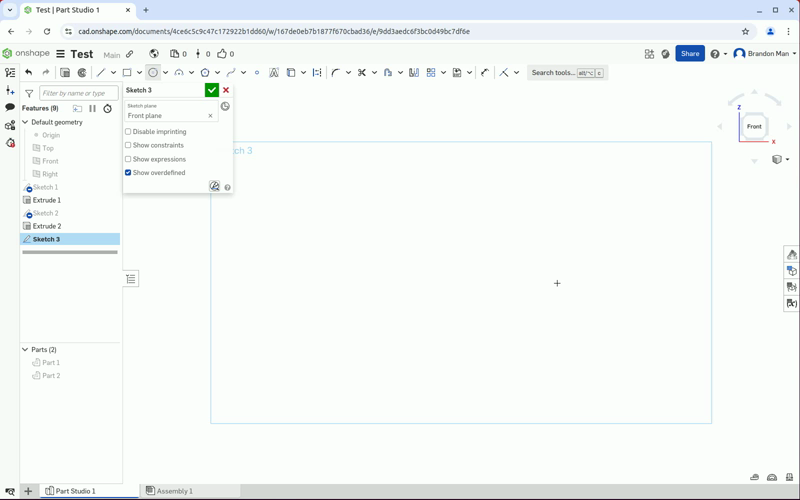
click(557, 282)
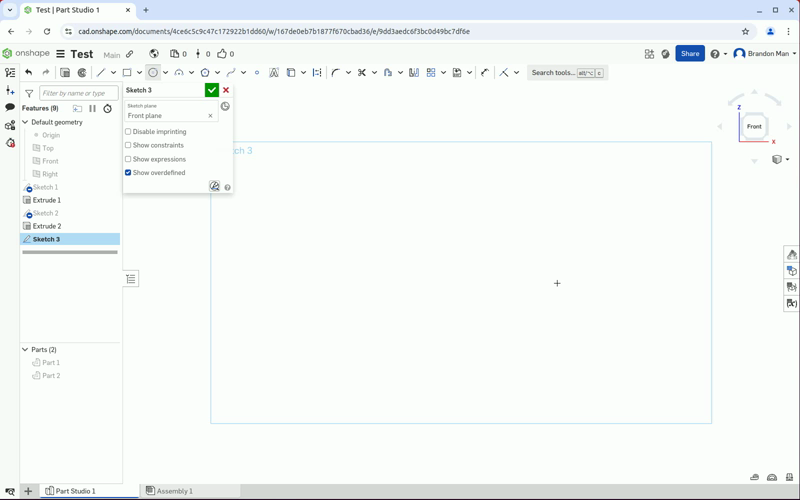
key_up(shift)
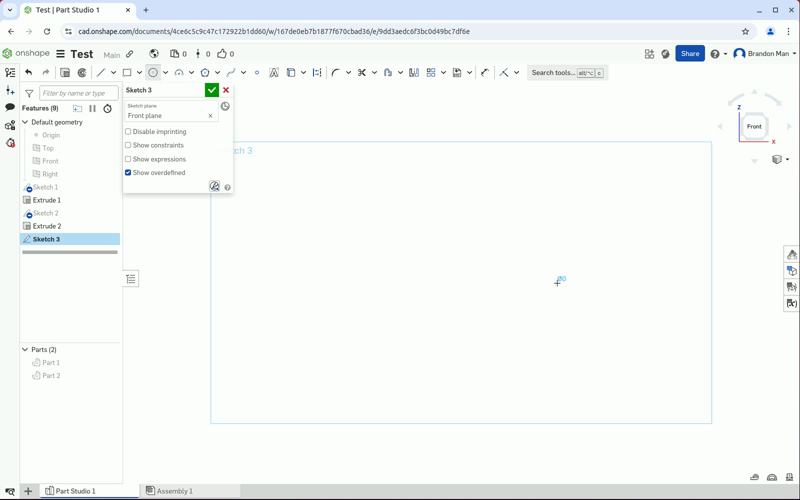
mouse_move(573, 282)
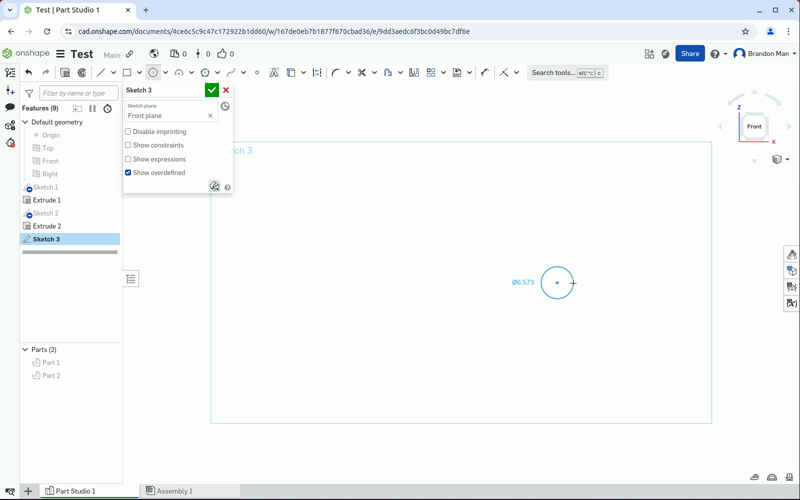
click(573, 282)
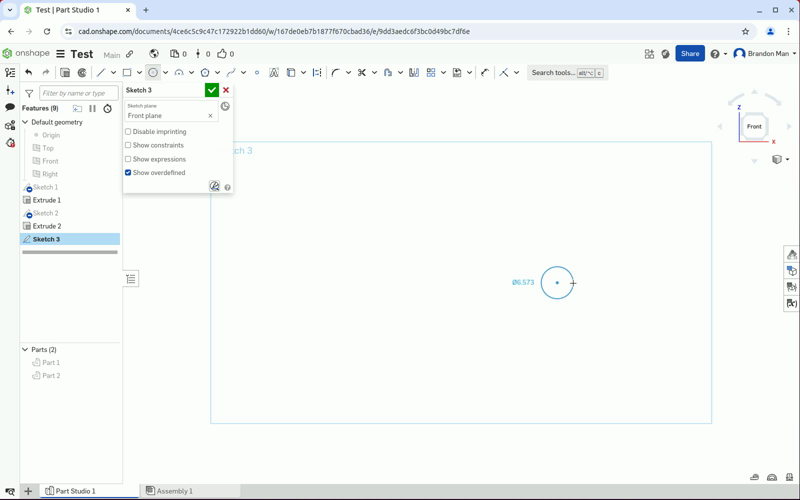
key(esc)
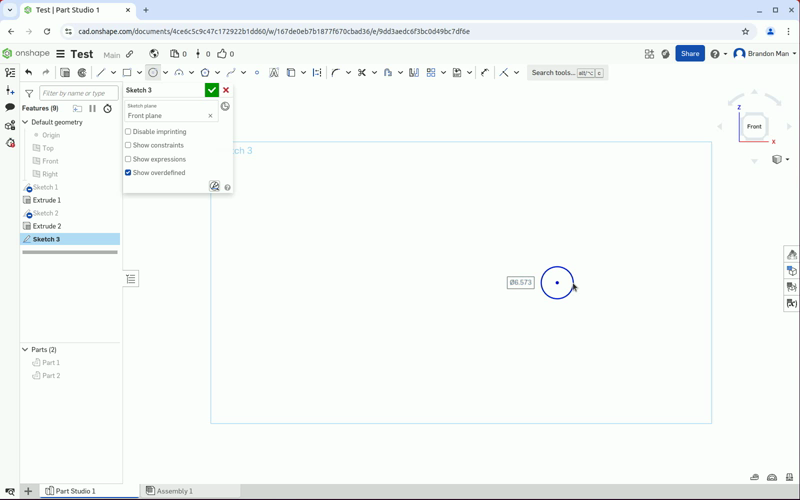
mouse_move(555, 296)
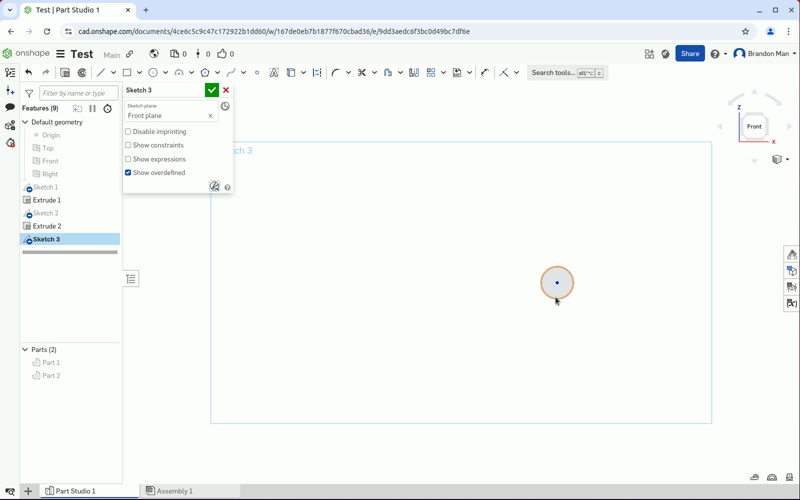
scroll(6)
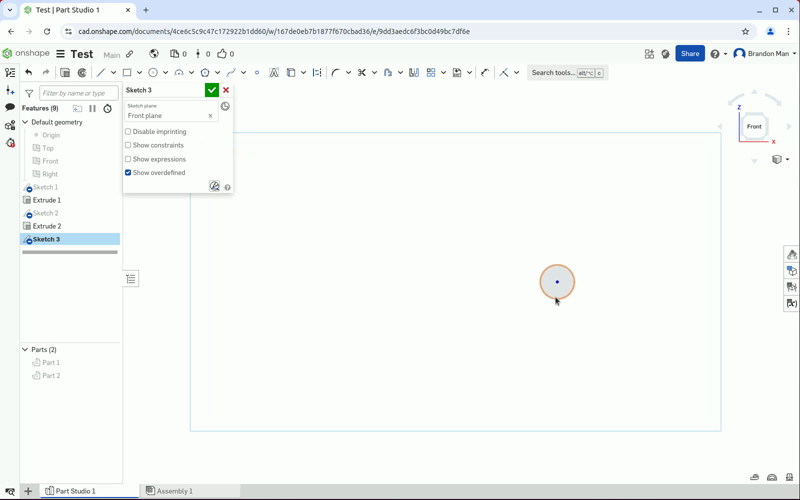
scroll(6)
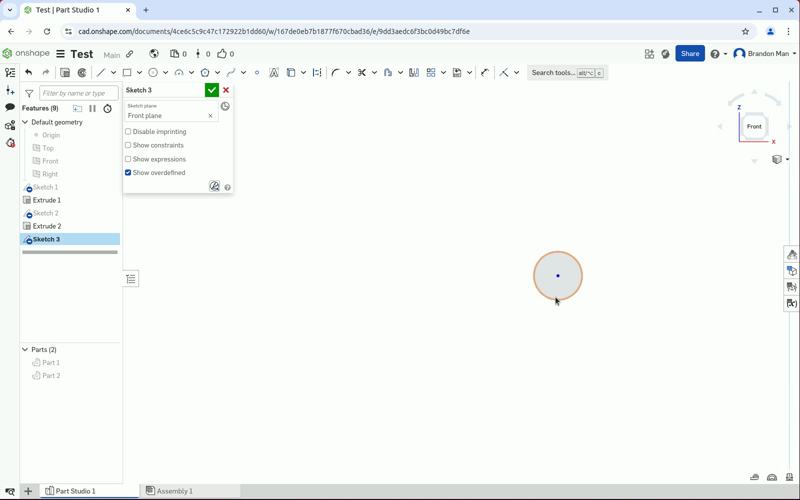
scroll(6)
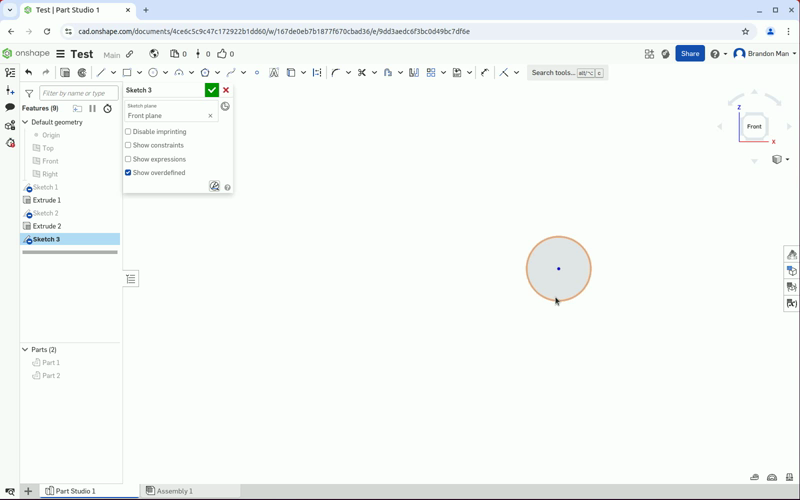
scroll(6)
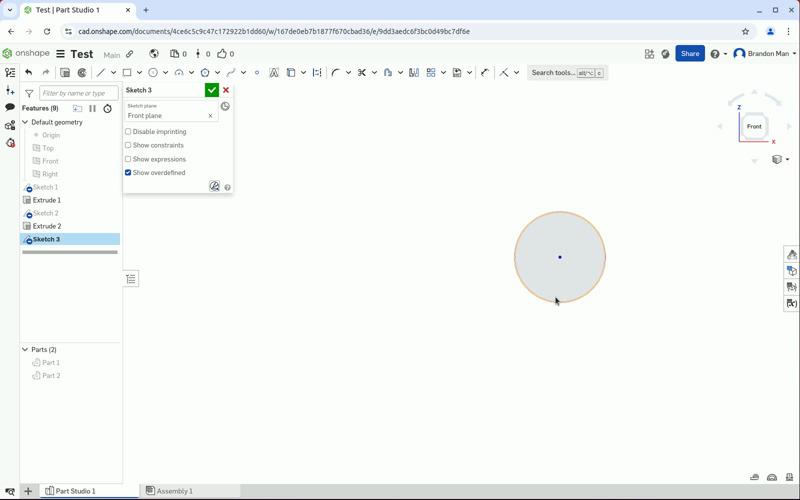
scroll(6)
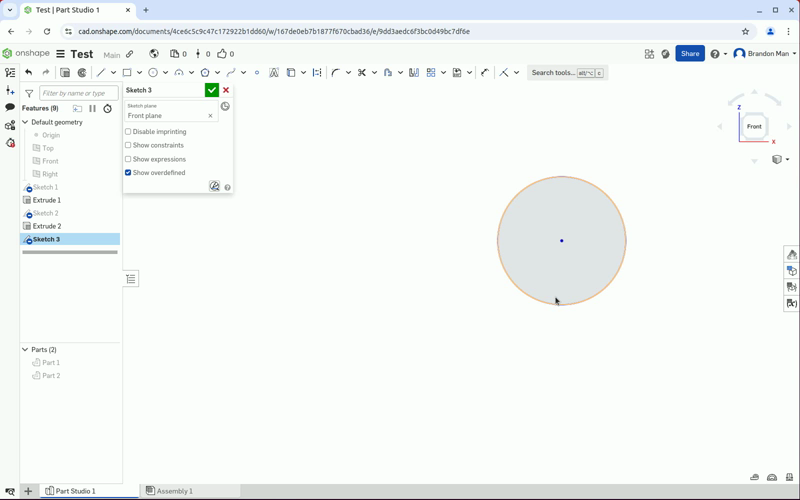
scroll(6)
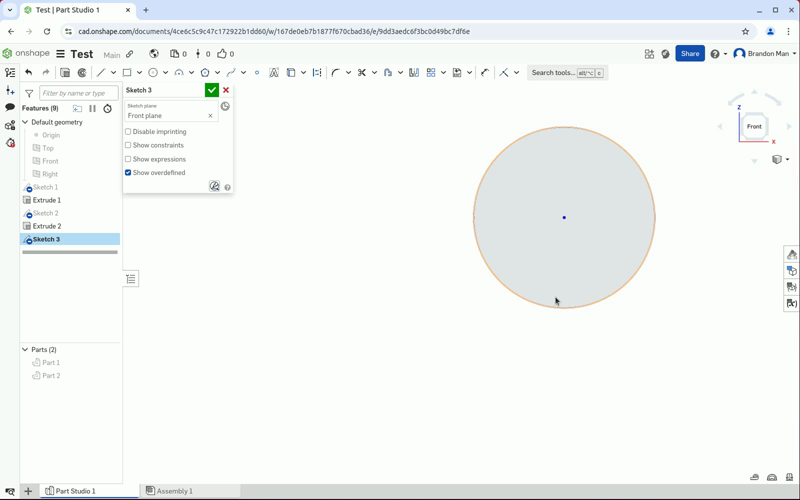
scroll(6)
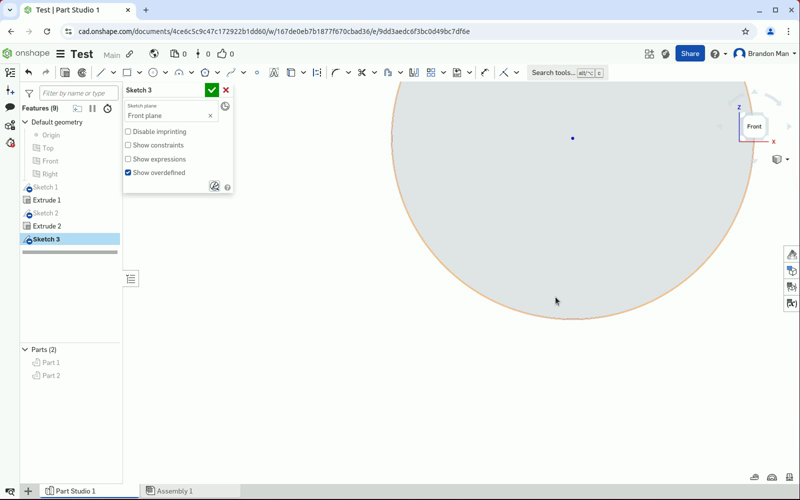
click(555, 296)
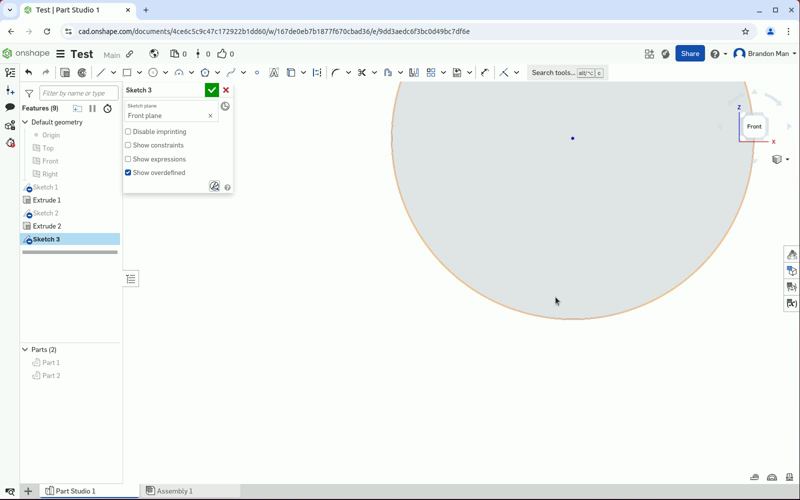
scroll(-6)
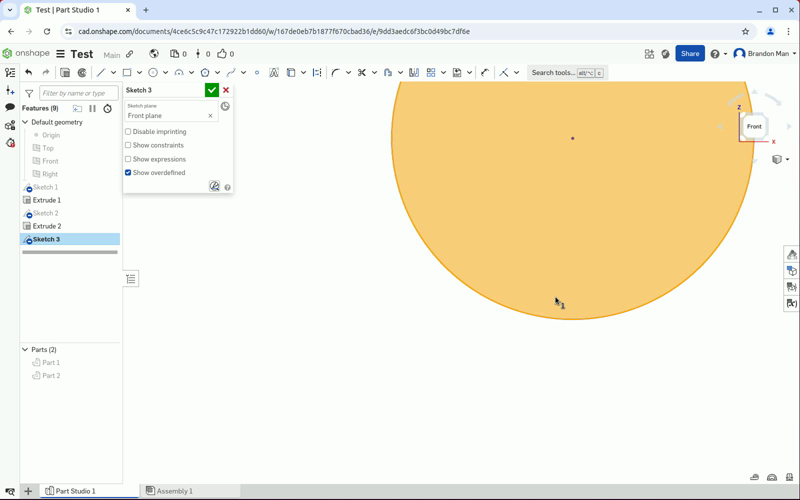
scroll(-6)
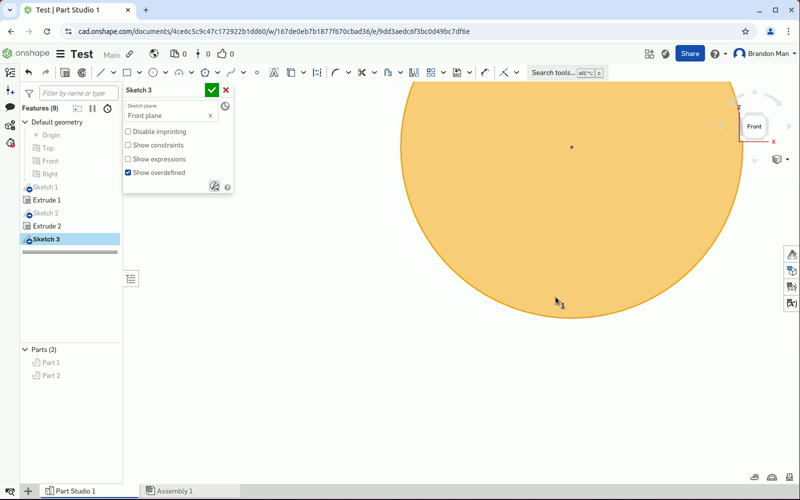
scroll(-6)
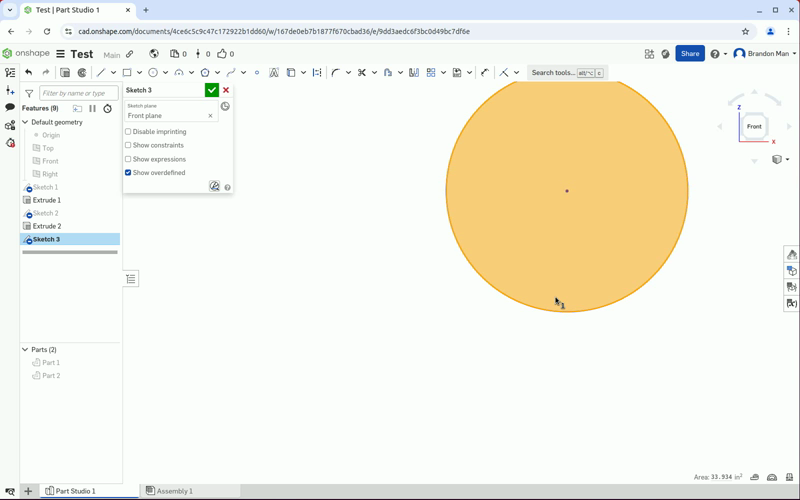
scroll(-6)
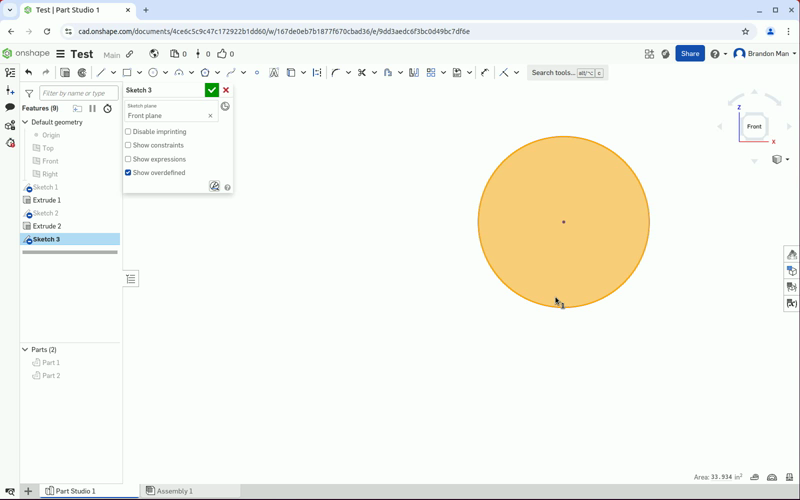
scroll(-6)
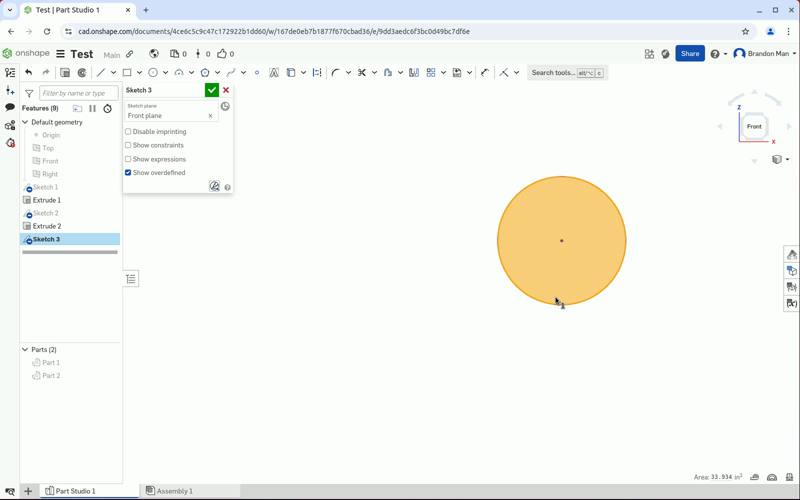
scroll(-6)
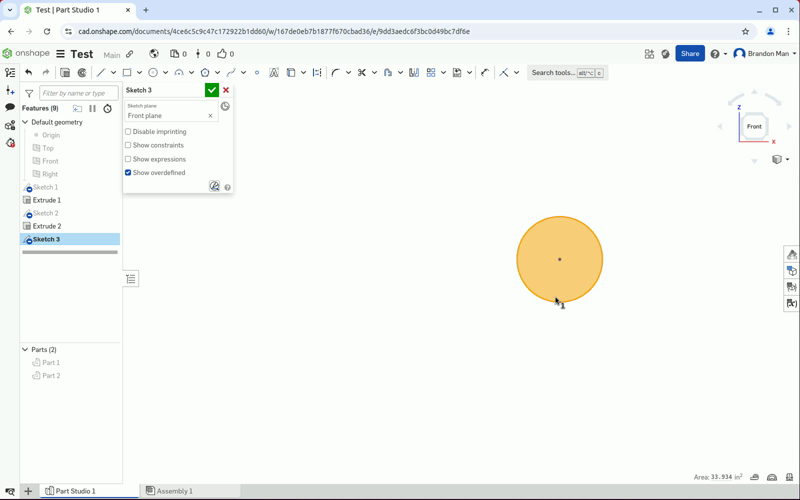
scroll(-6)
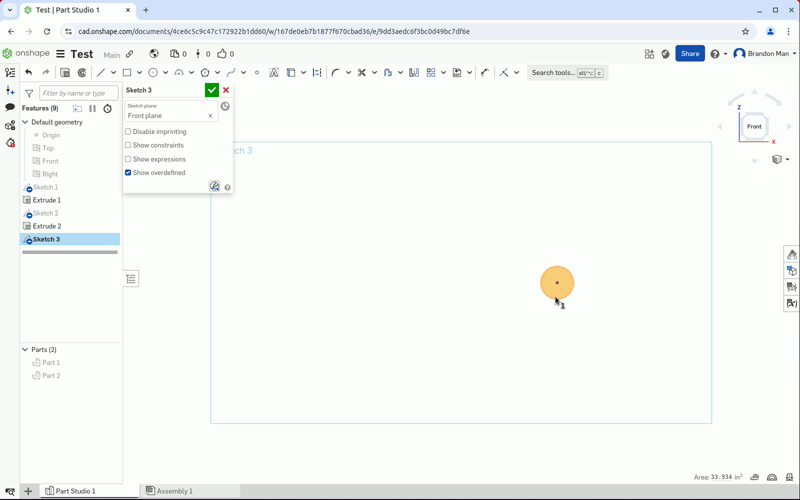
mouse_move(73, 352)
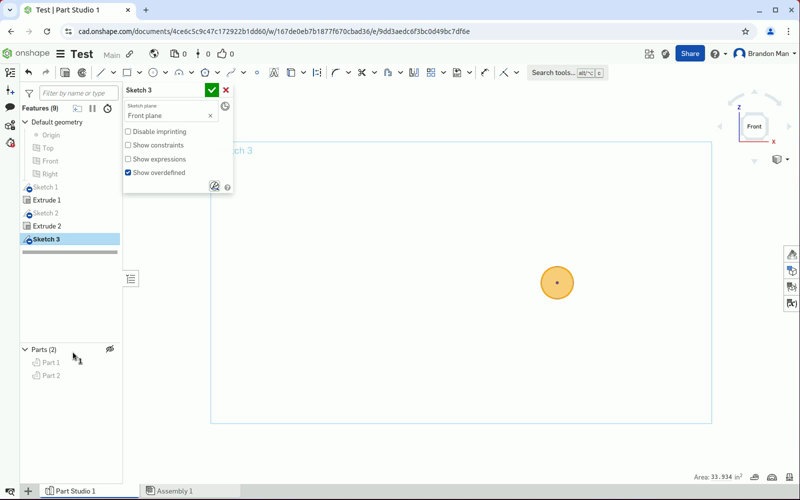
key(shift+y)
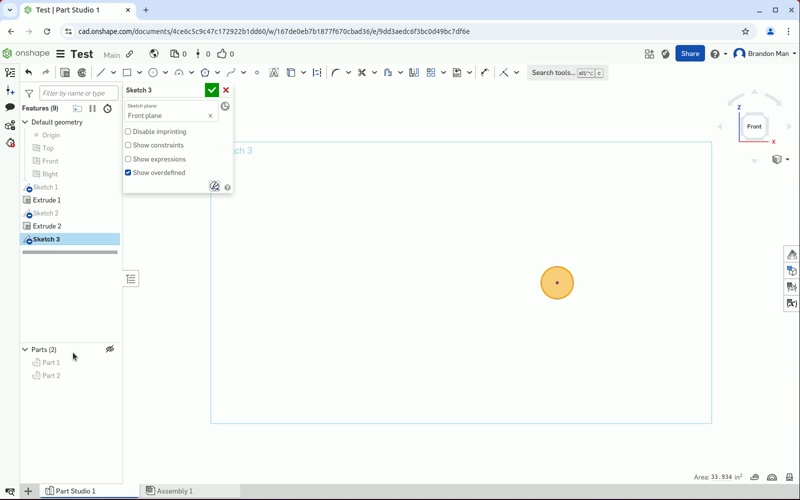
key(shift+e)
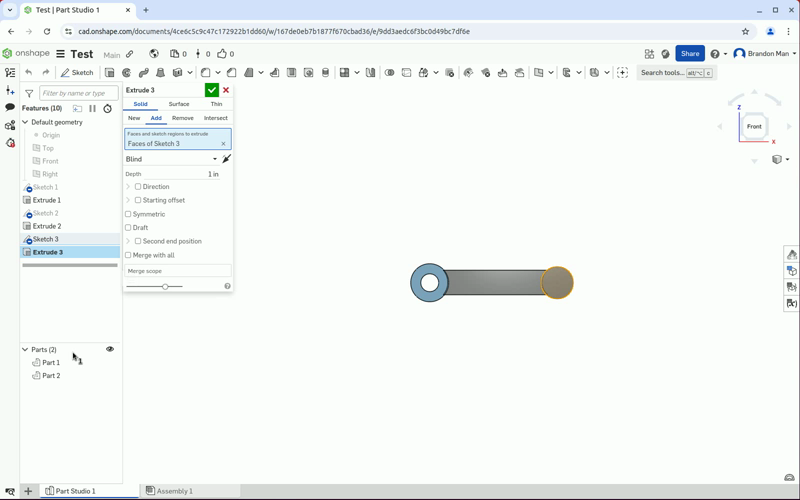
mouse_move(143, 106)
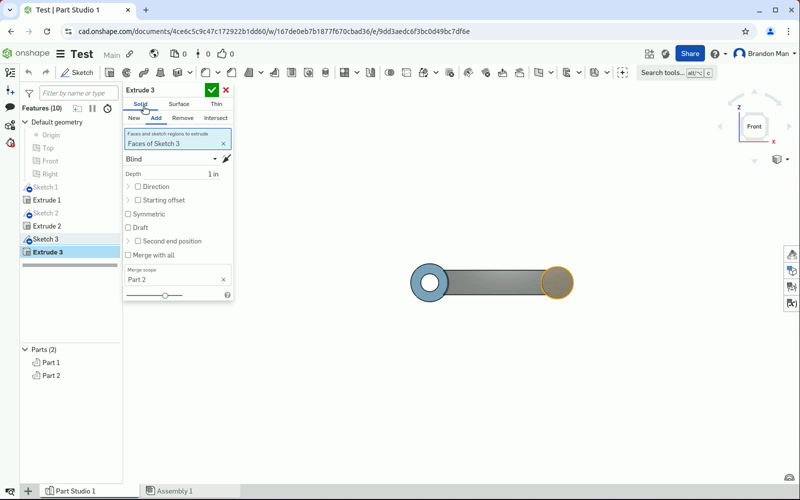
click(143, 106)
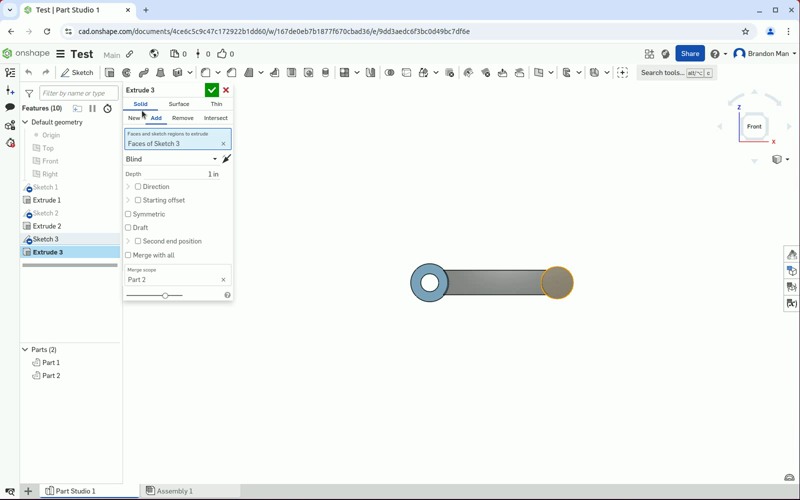
mouse_move(137, 120)
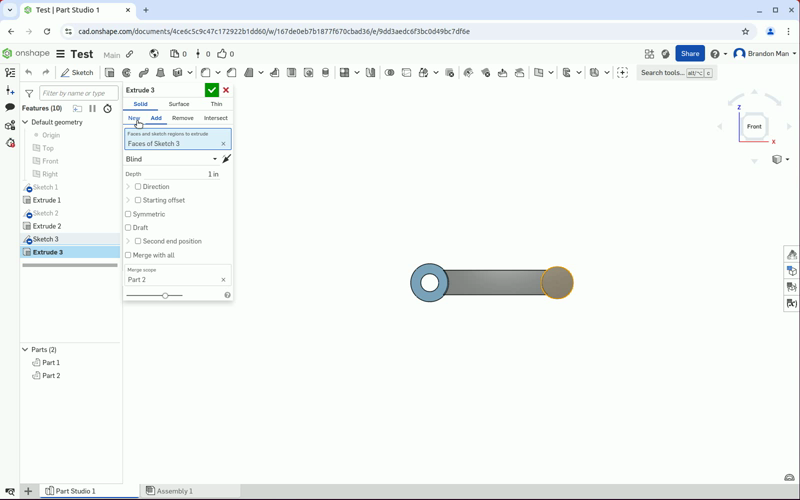
click(137, 120)
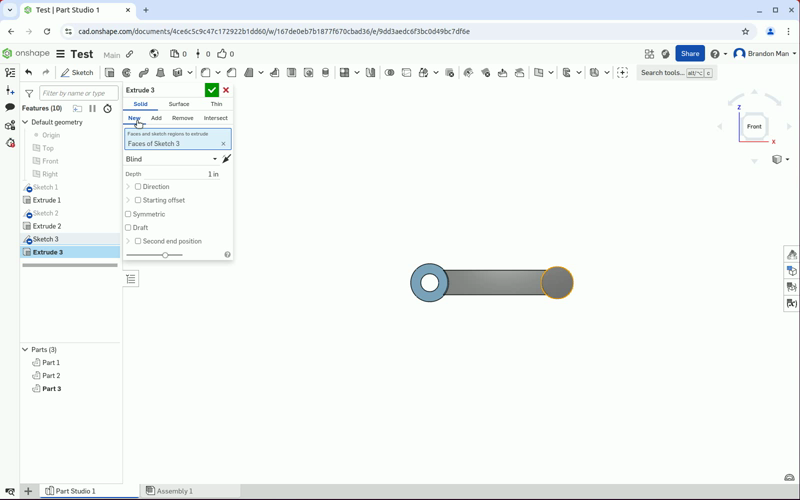
key(tab, 4)
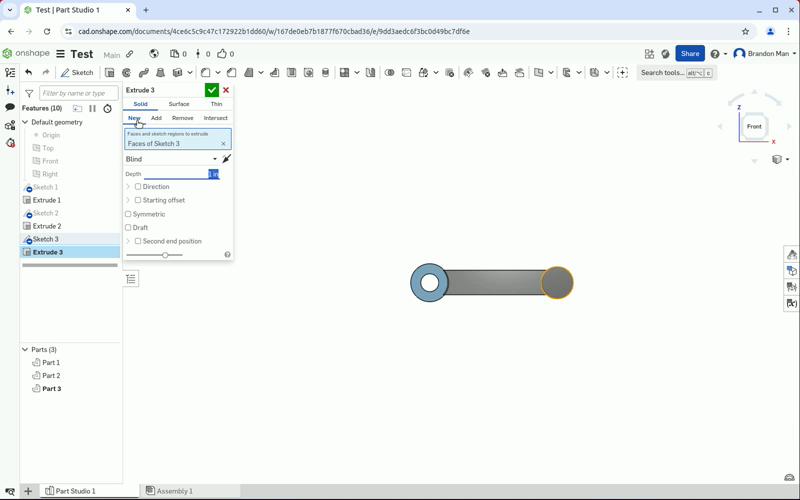
text(7.703)
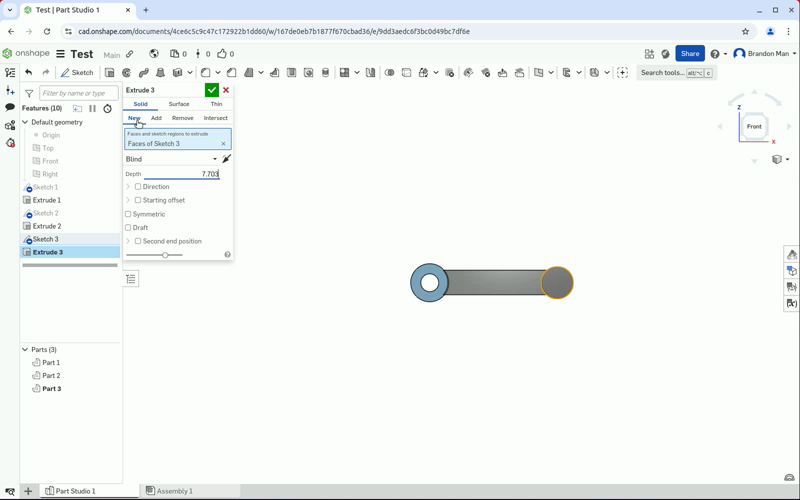
key(enter)
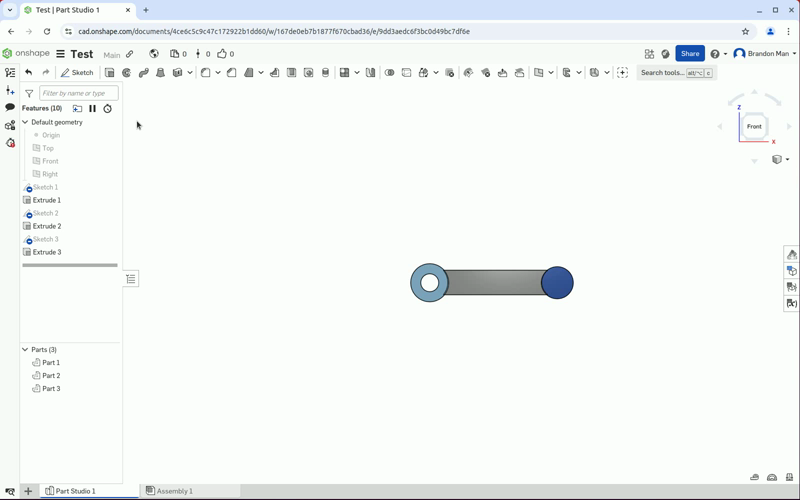
key(shift+h)
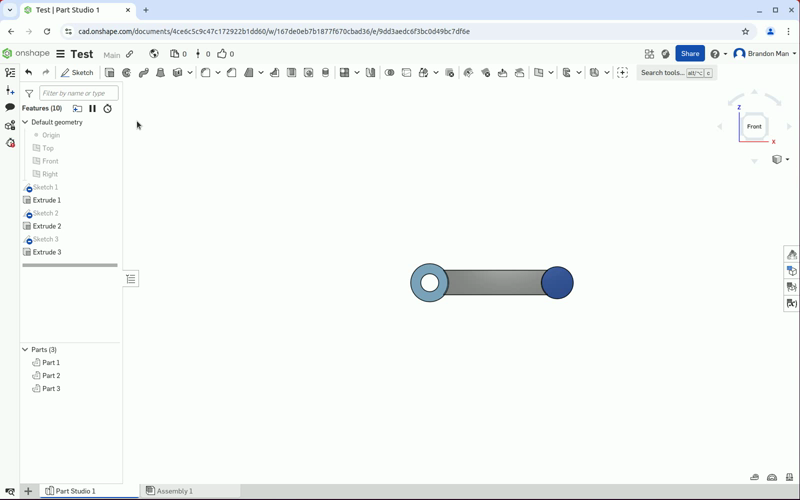
key(shift+h)
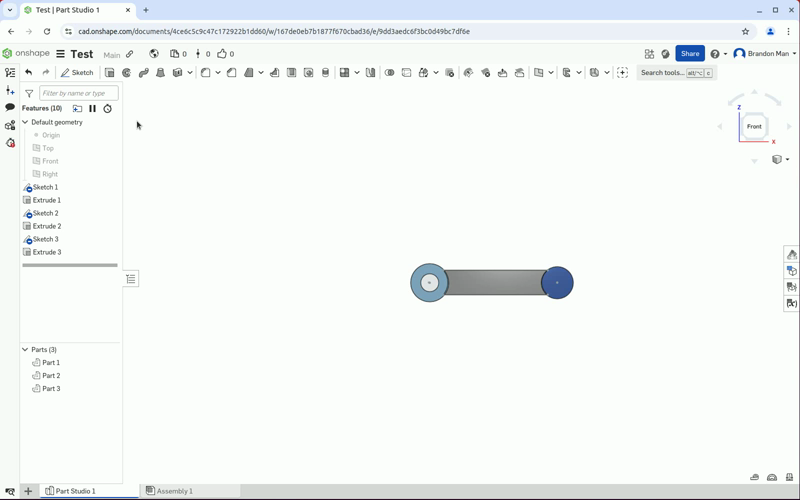
key(shift+7)
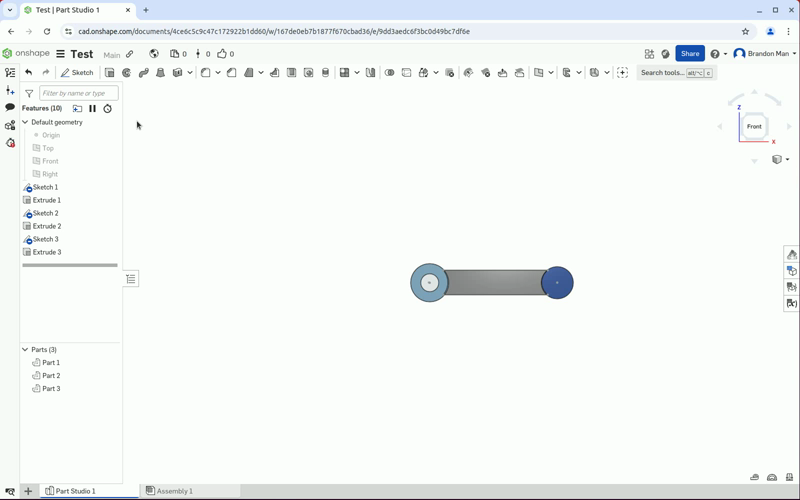
key(left, 2)
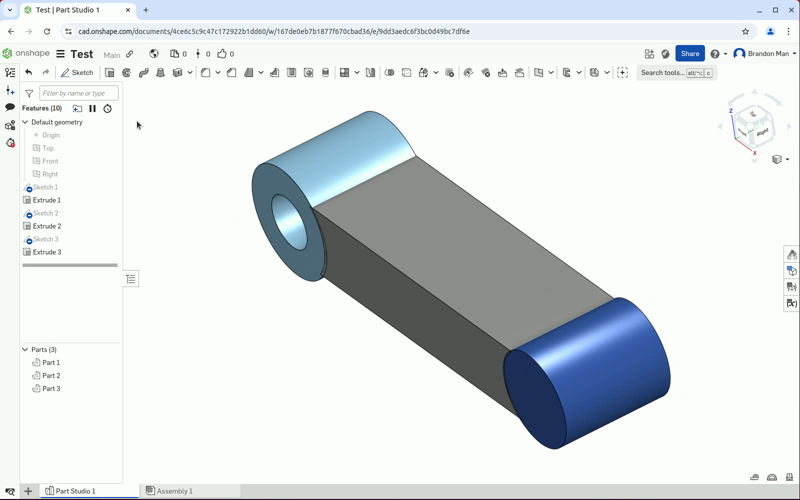
key(down, 2)
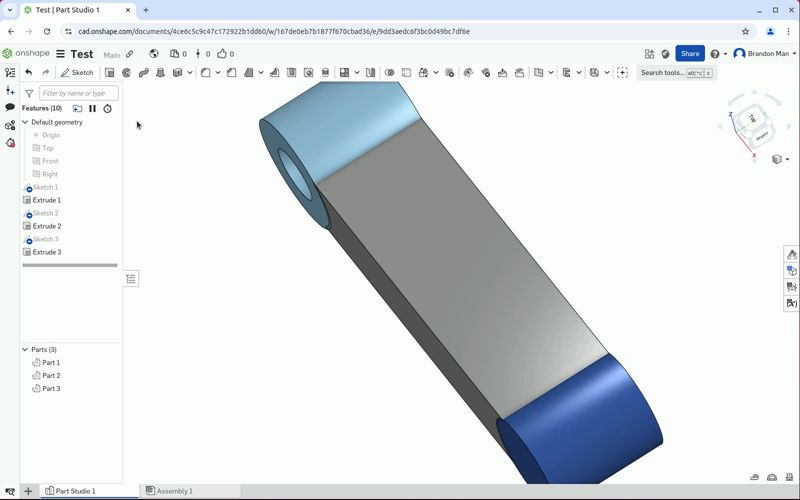
key(up, 2)
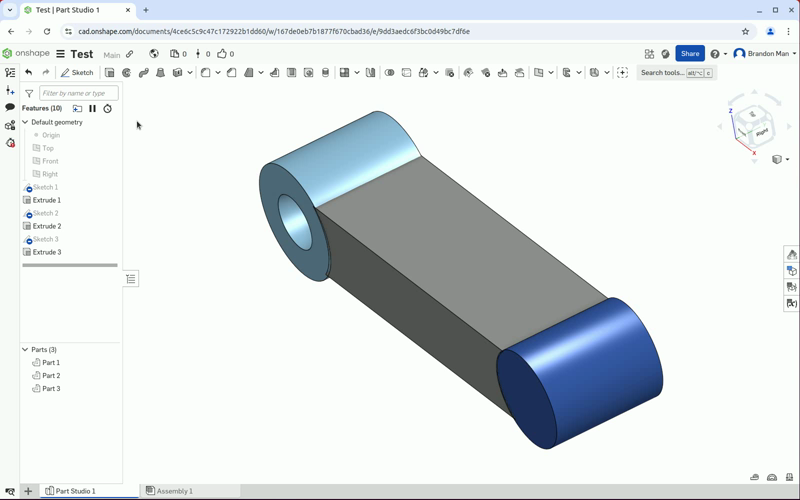
key(right, 2)
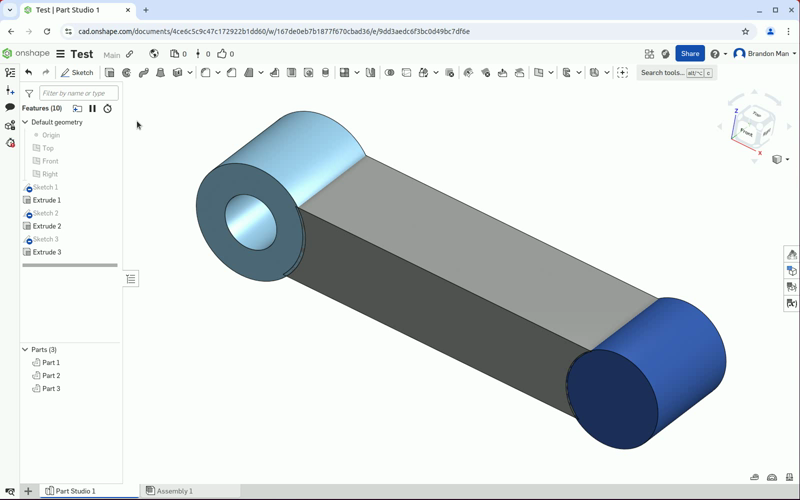
mouse_move(73, 189)
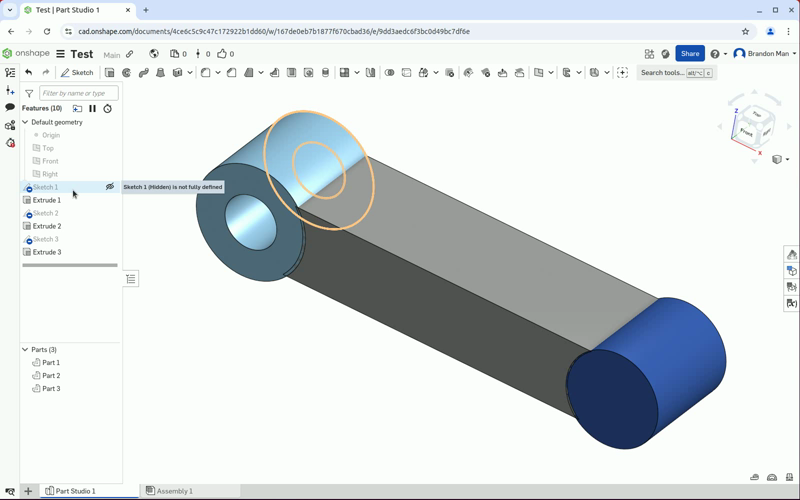
click(73, 189)